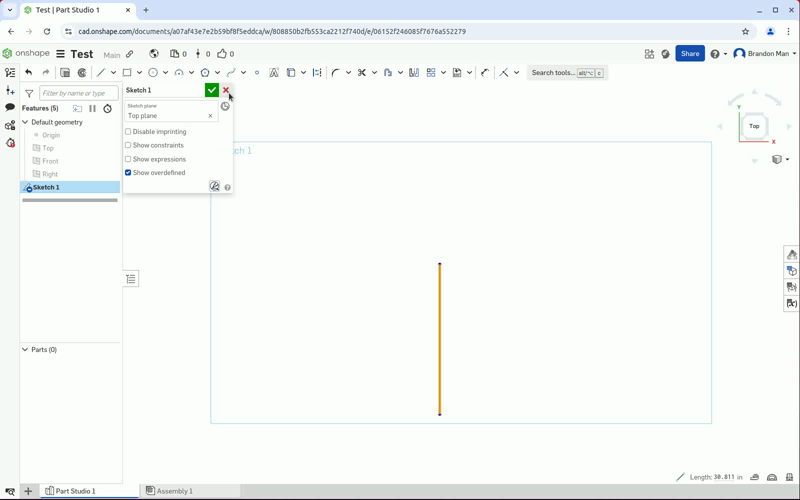
key(shift+h)
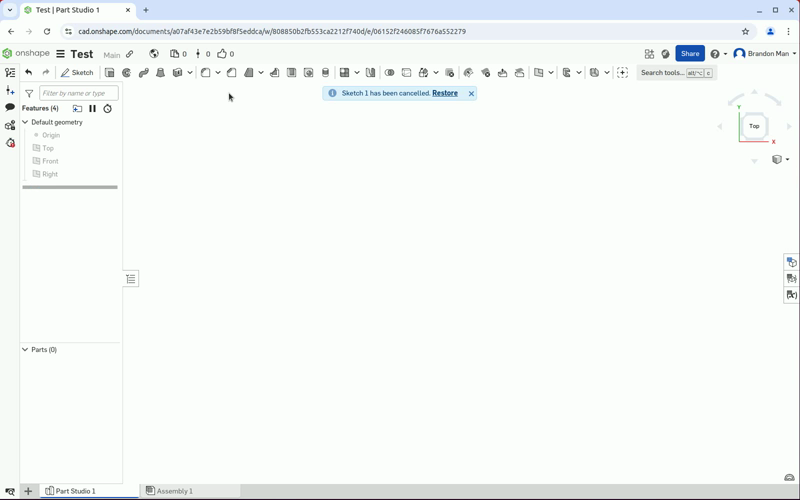
mouse_move(73, 352)
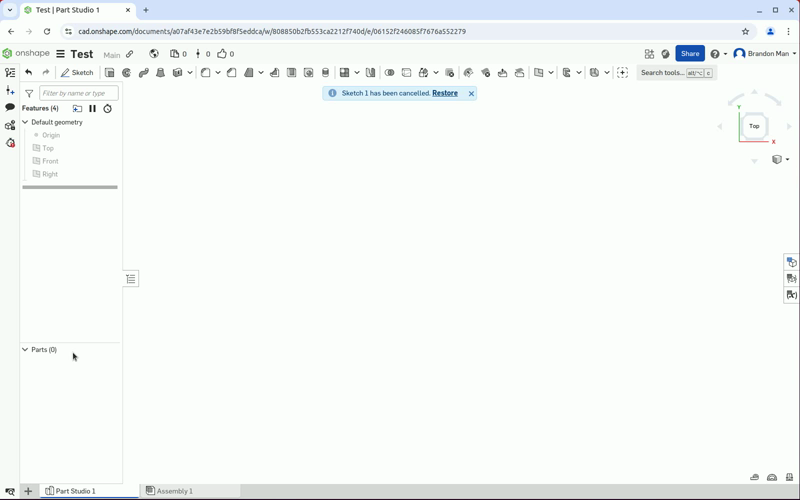
key(y)
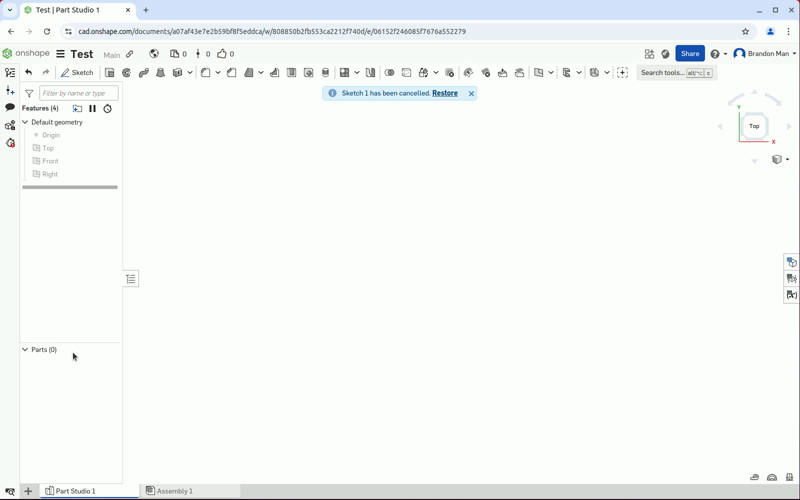
key(shift+p)
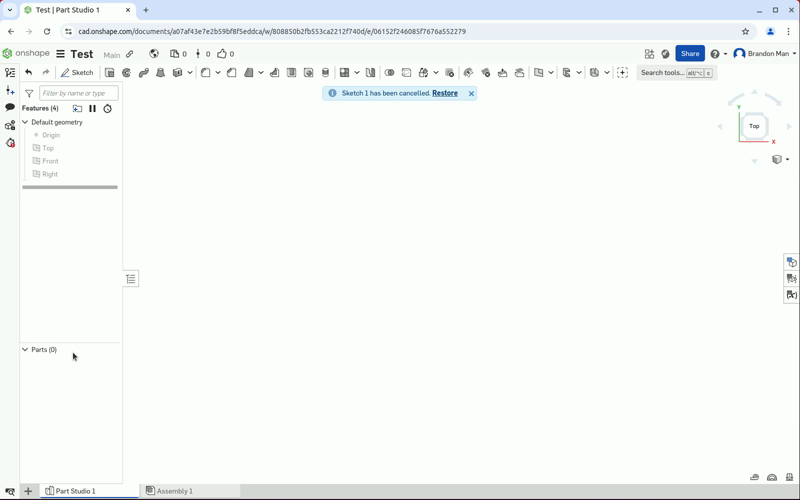
key(space)
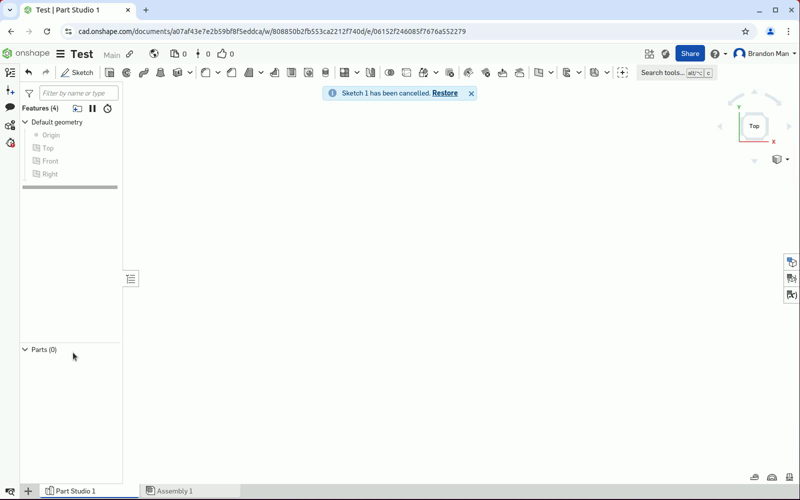
key_down(shift)
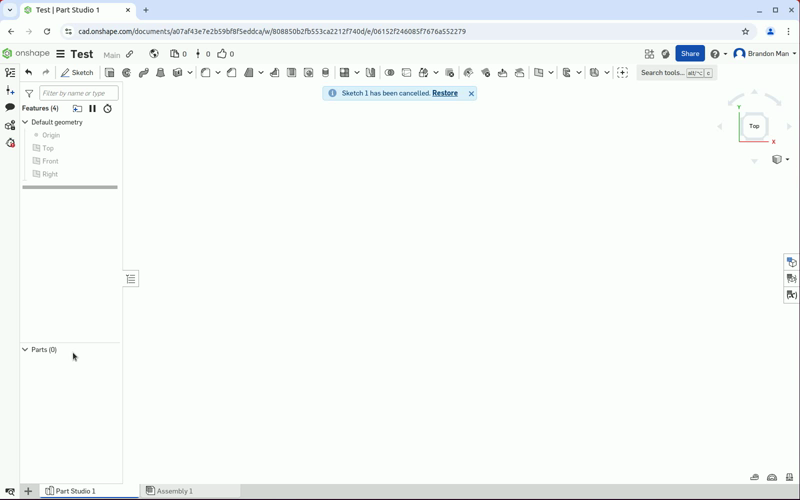
key(up)
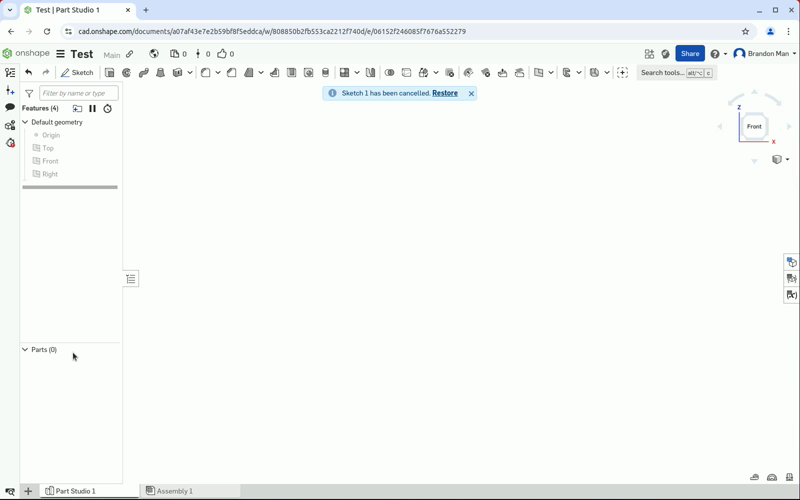
key_up(shift)
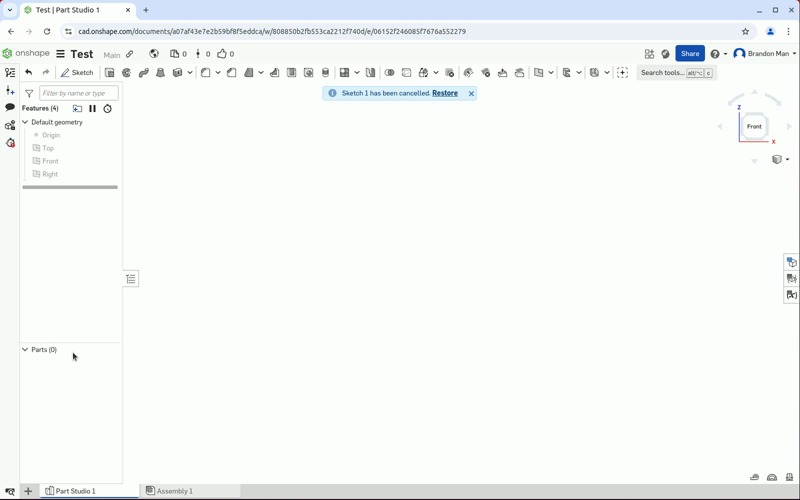
mouse_move(73, 352)
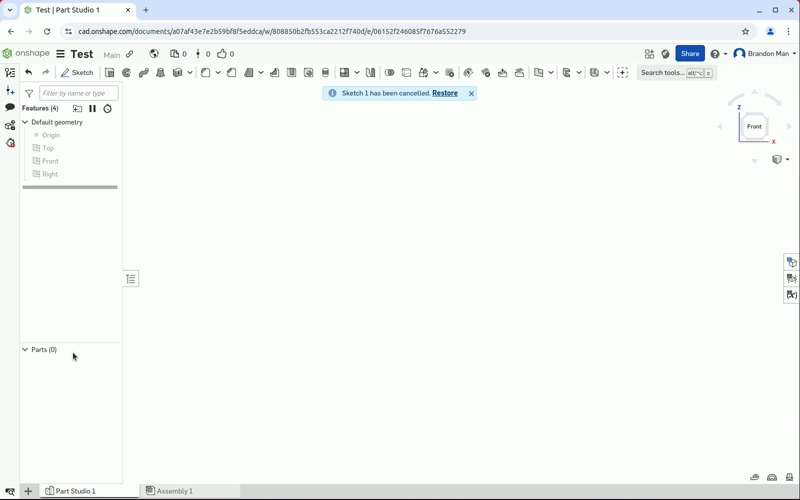
key(shift+y)
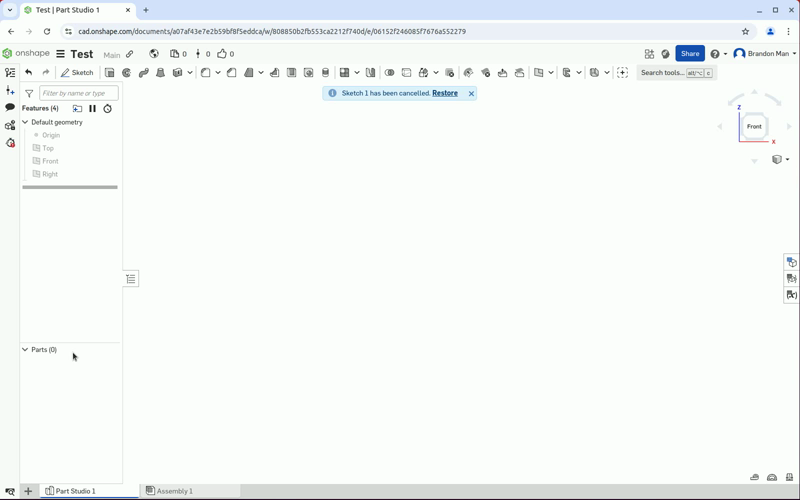
key(shift+s)
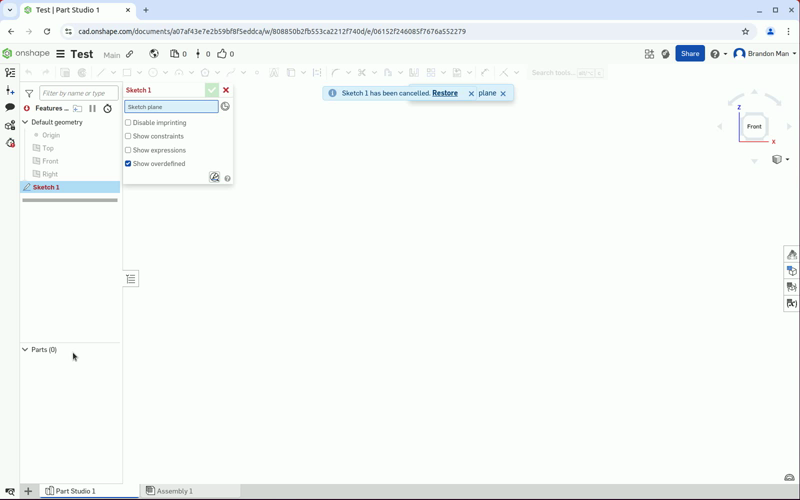
mouse_move(73, 163)
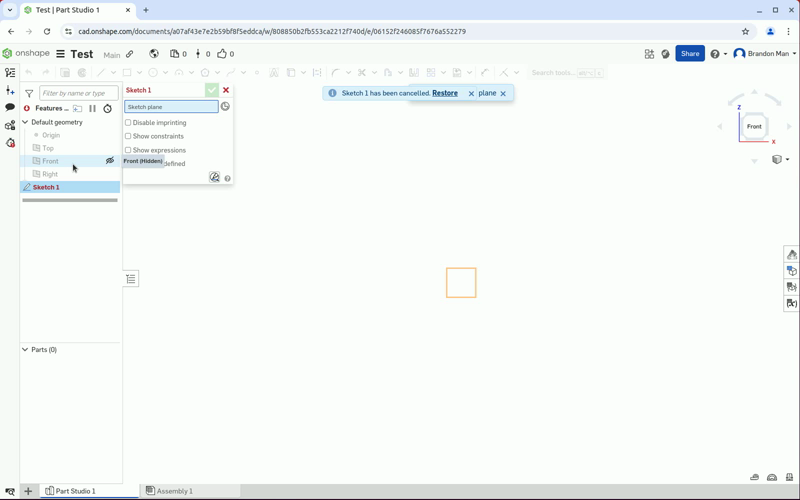
click(73, 163)
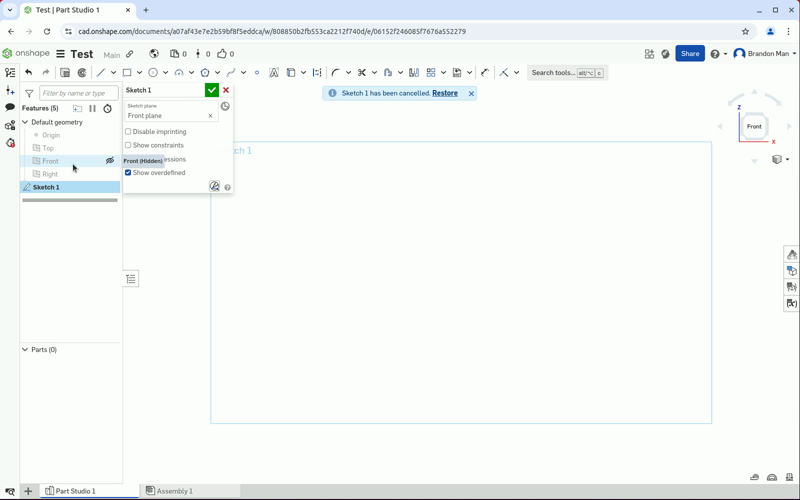
mouse_move(73, 352)
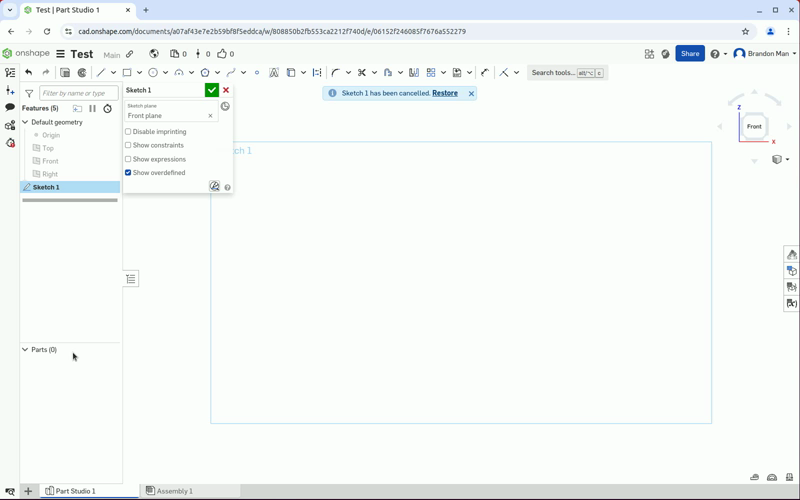
key(y)
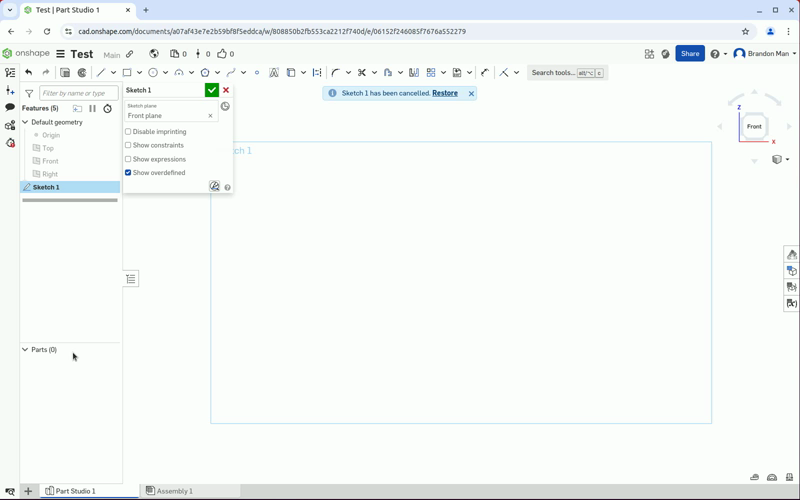
key(l)
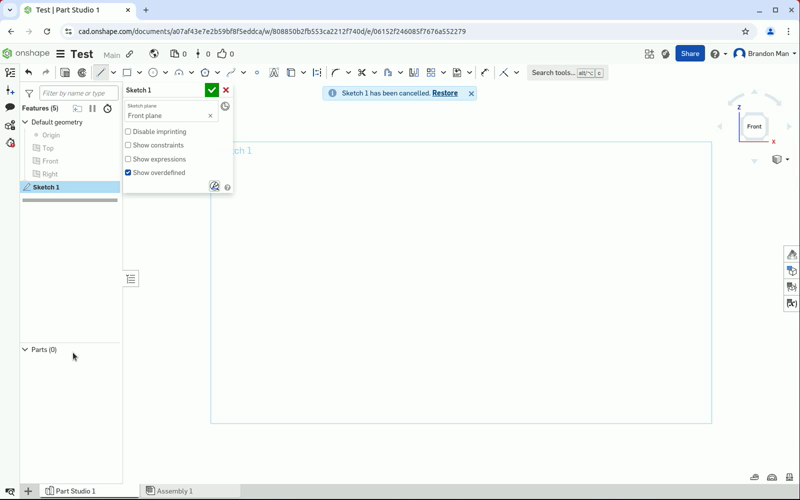
key_down(shift)
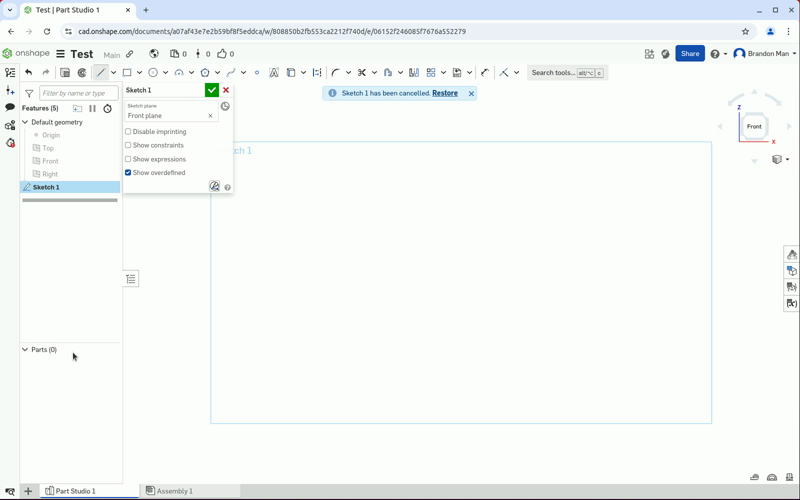
mouse_move(348, 282)
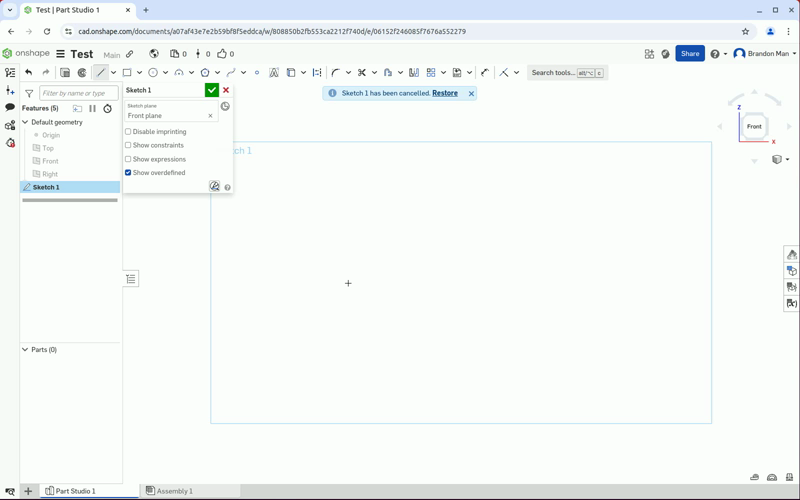
click(348, 282)
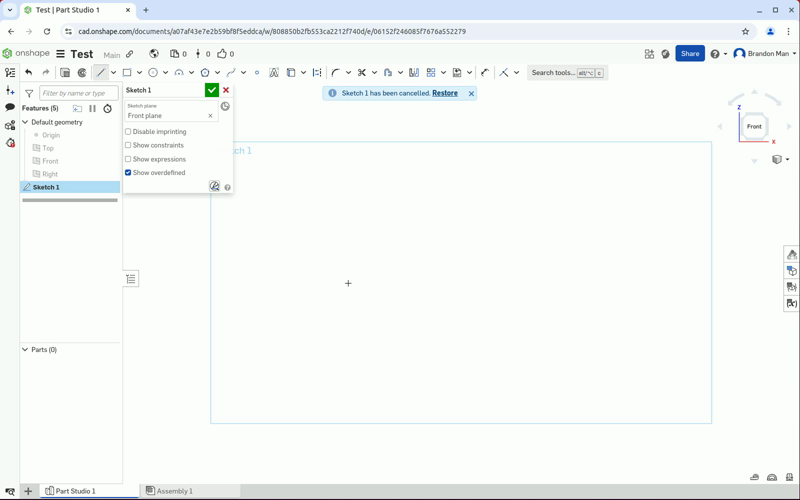
key_up(shift)
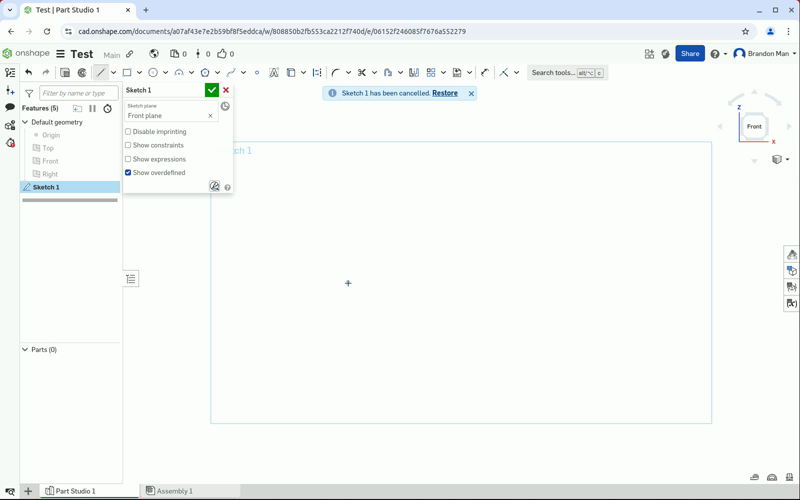
key_down(shift)
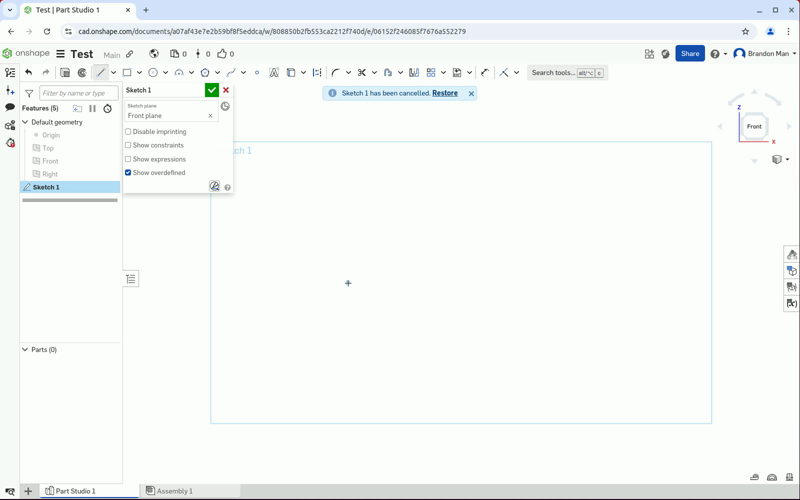
mouse_move(460, 282)
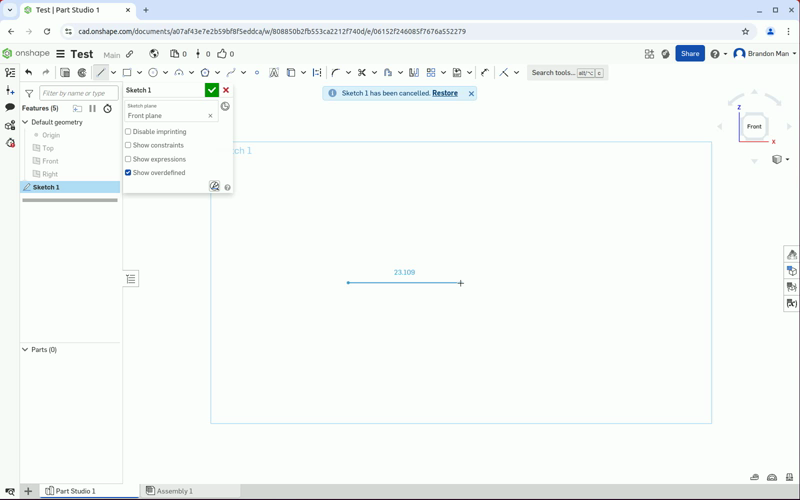
click(460, 282)
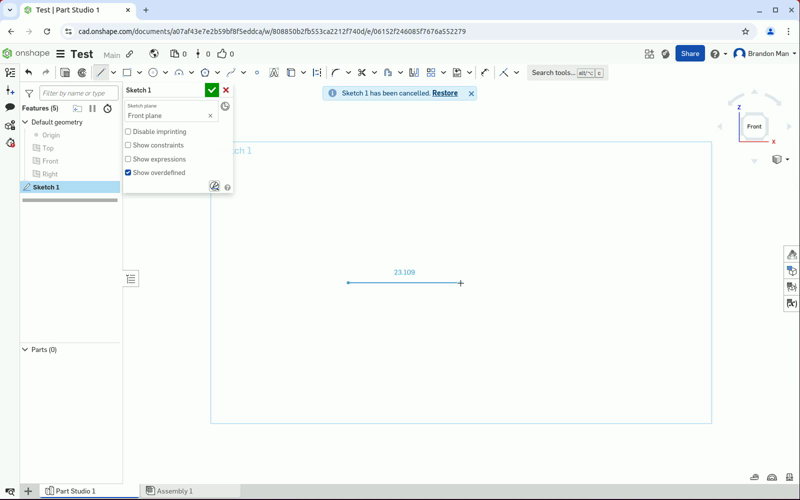
key_up(shift)
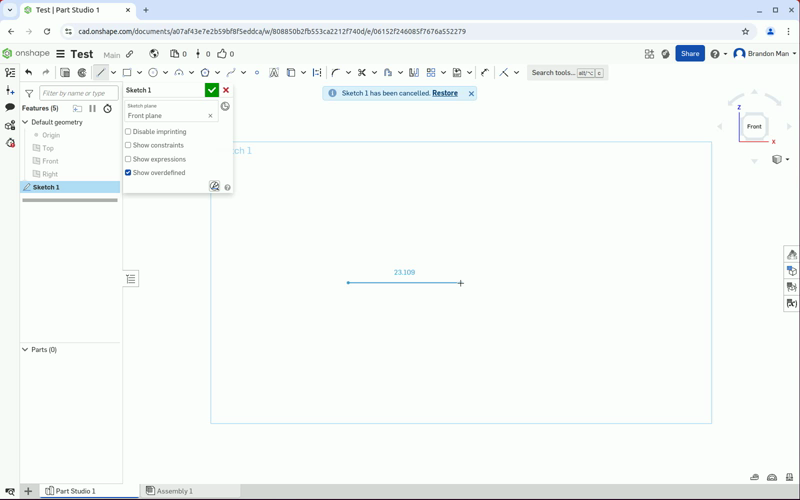
key_down(shift)
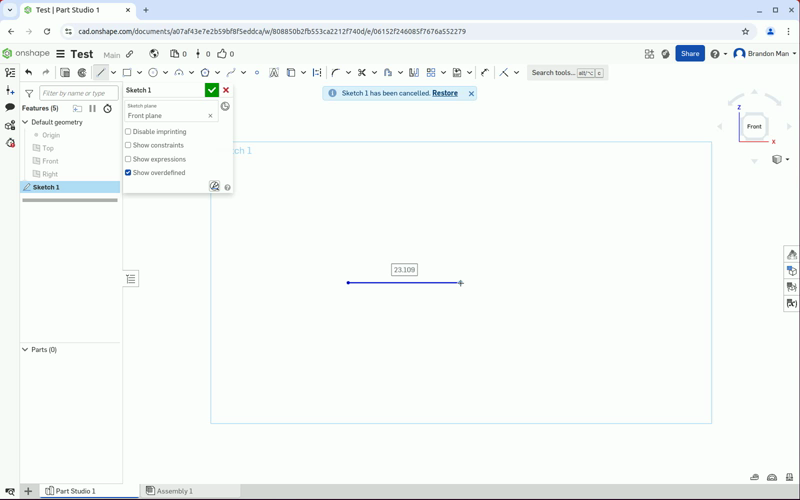
mouse_move(490, 282)
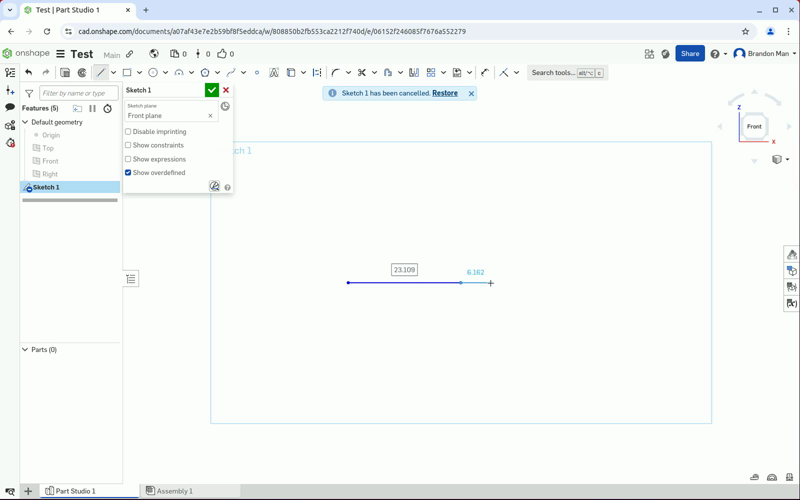
mouse_move(460, 245)
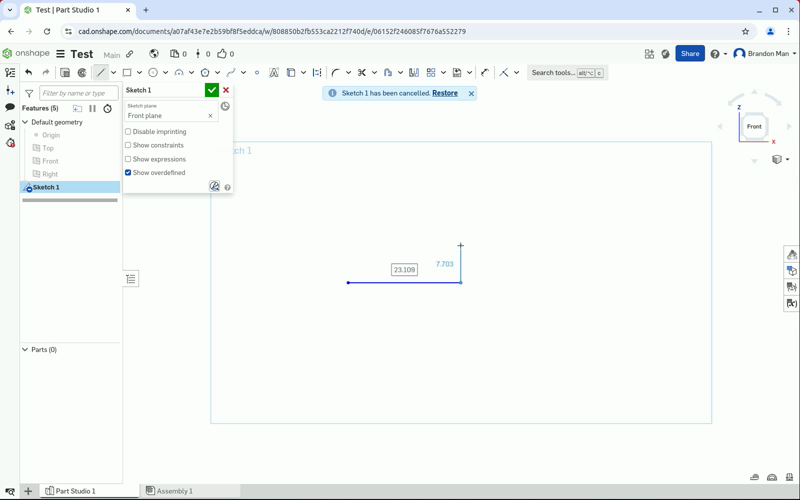
click(460, 245)
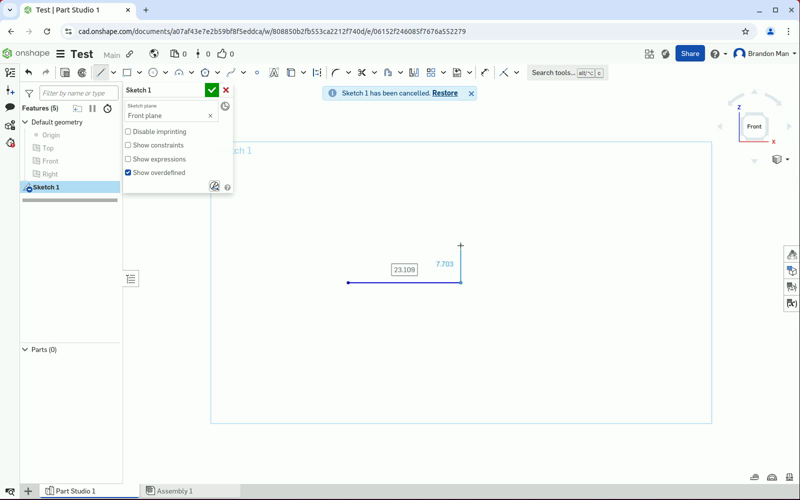
key_up(shift)
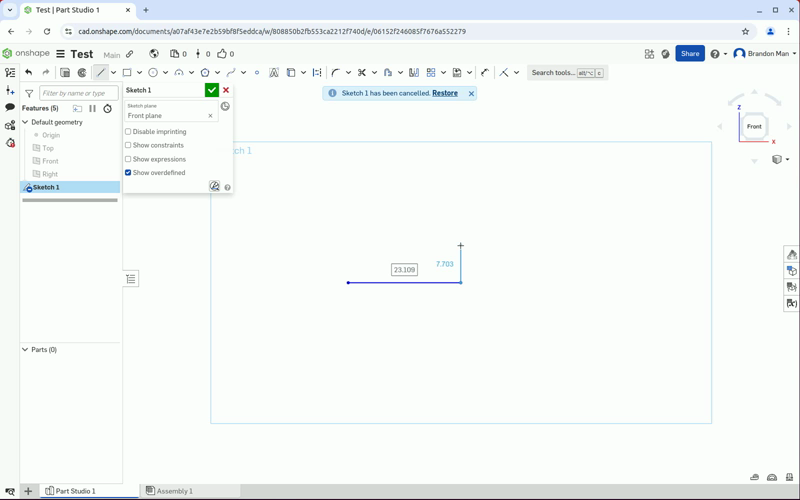
key_down(shift)
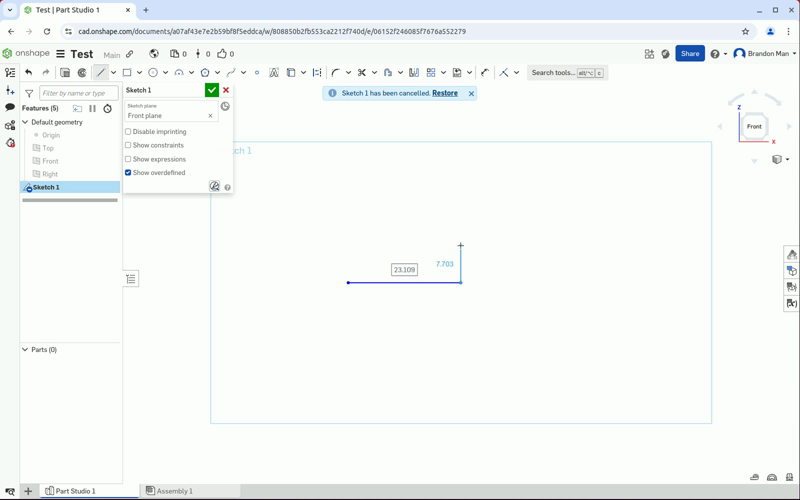
mouse_move(490, 245)
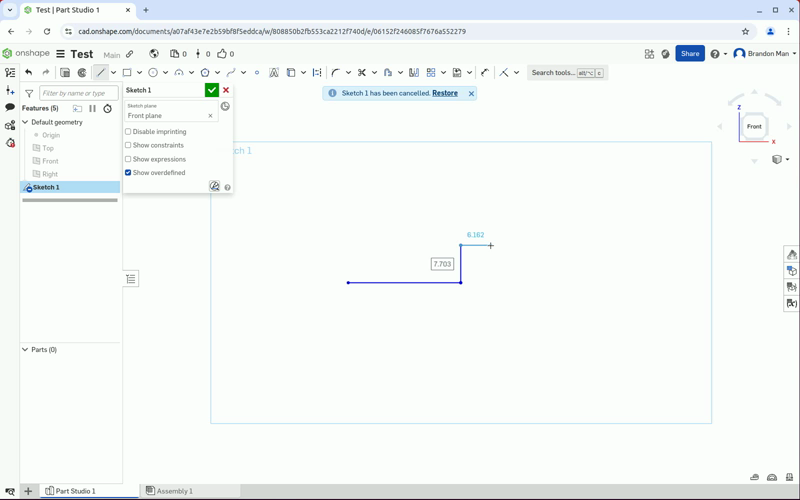
mouse_move(460, 208)
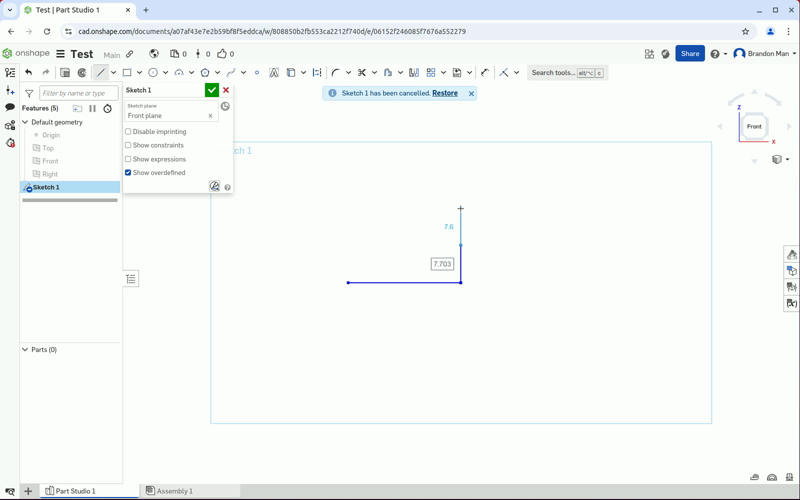
click(460, 208)
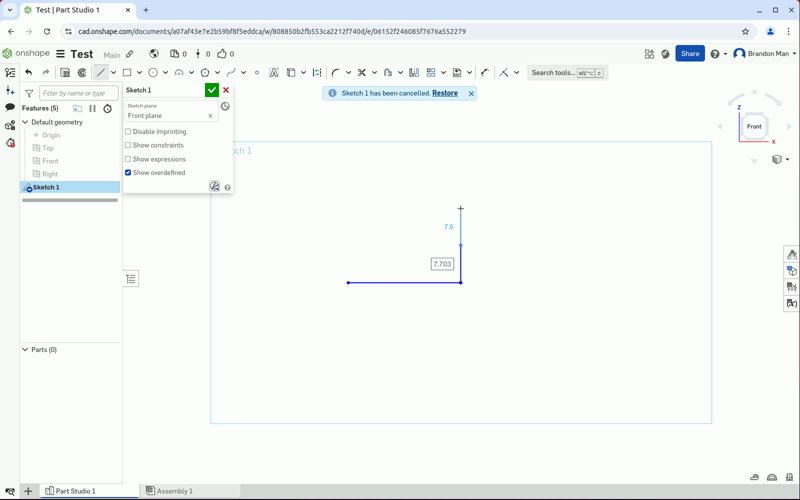
key_up(shift)
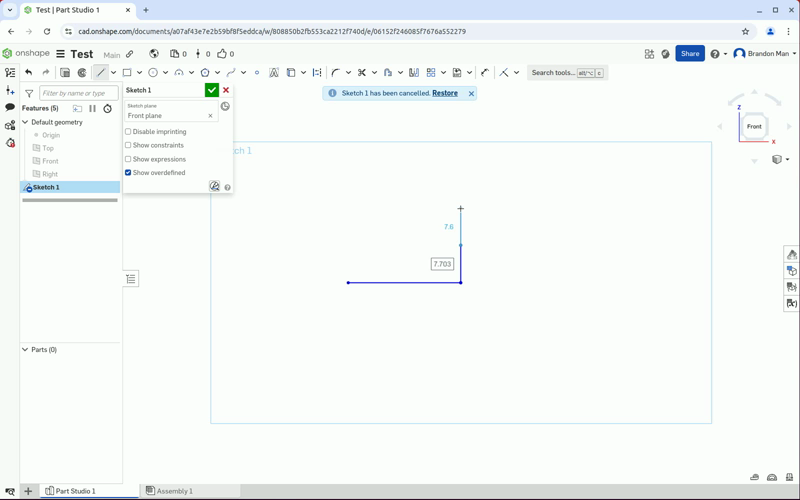
key_down(shift)
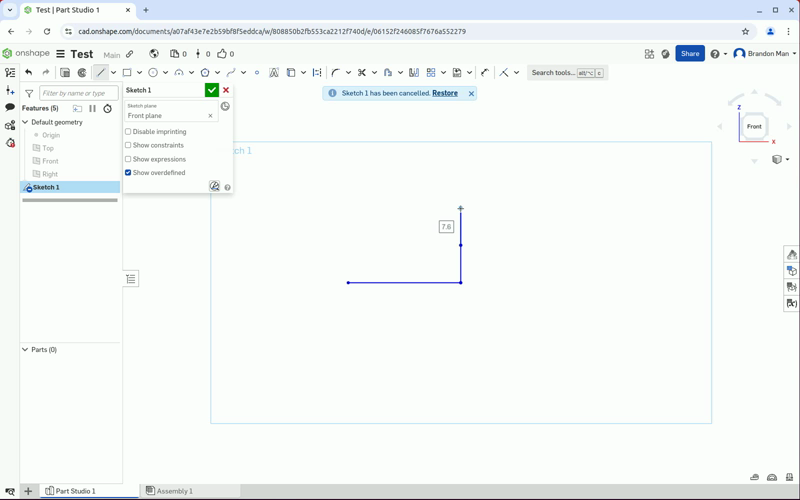
mouse_move(348, 208)
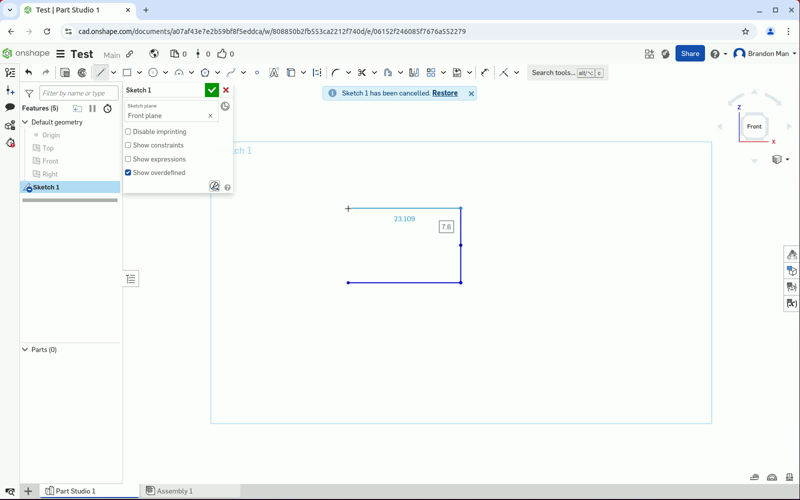
click(348, 208)
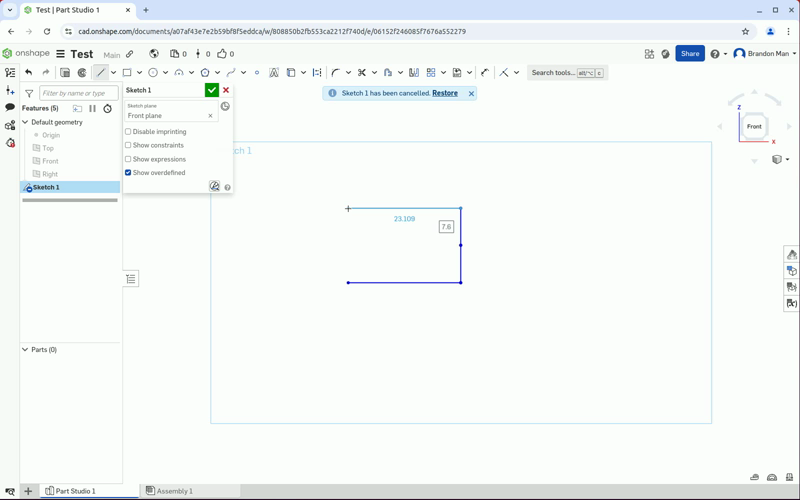
key_up(shift)
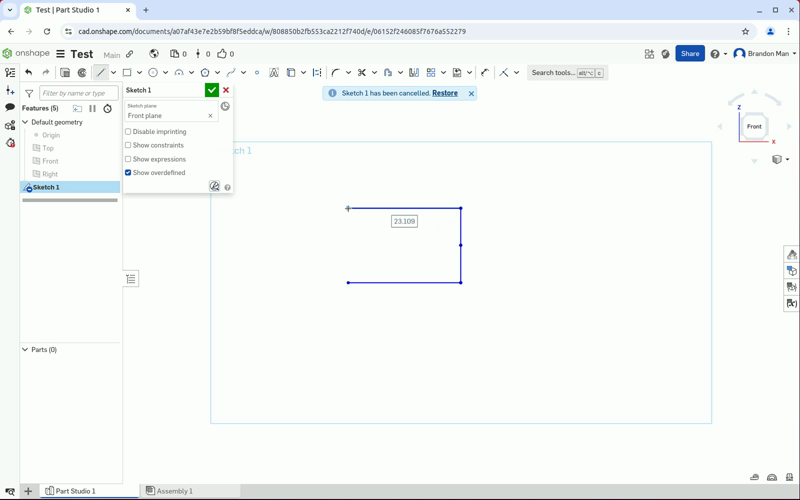
key_down(shift)
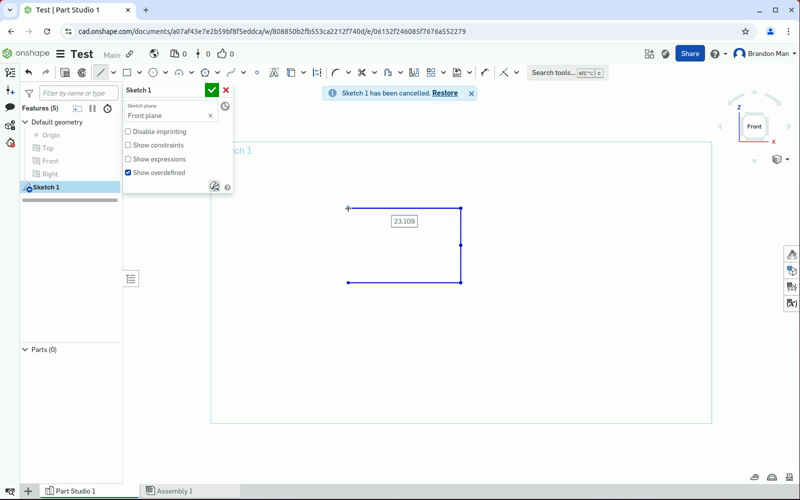
mouse_move(348, 282)
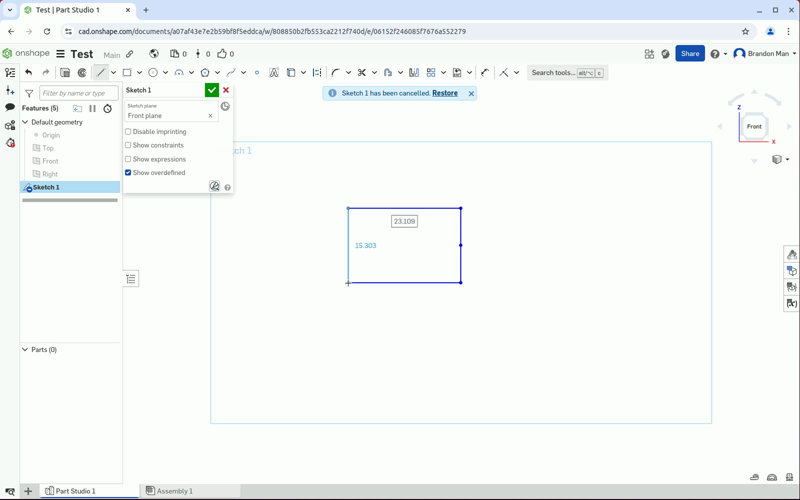
key_up(shift)
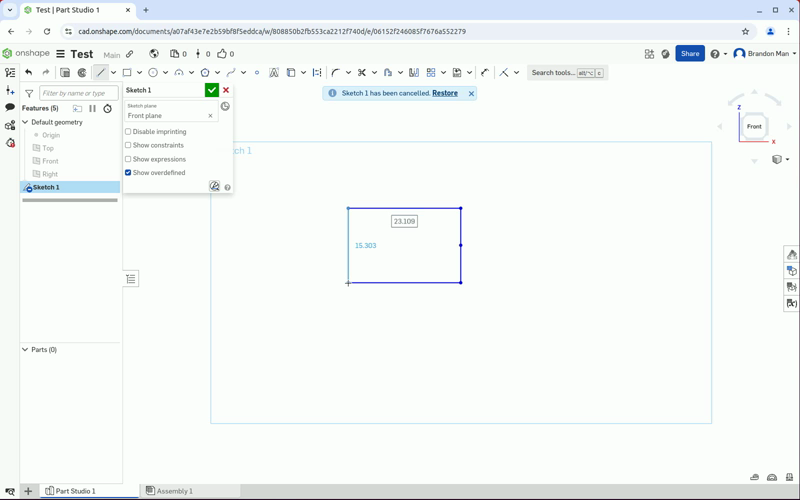
click(348, 282)
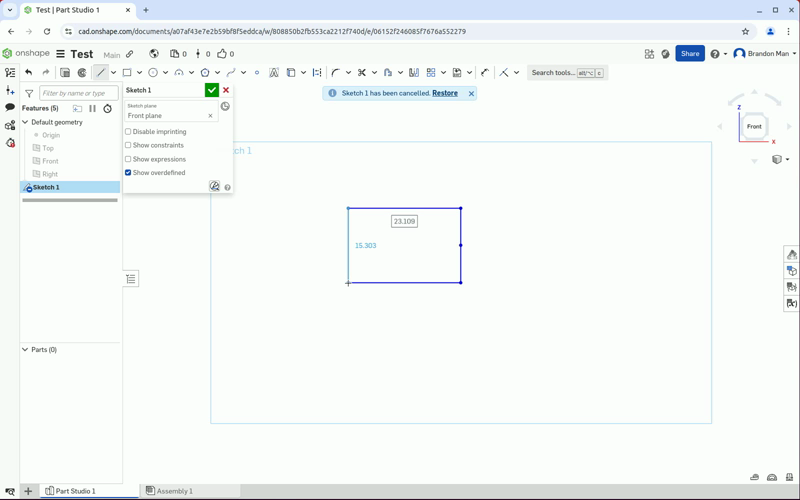
key(esc)
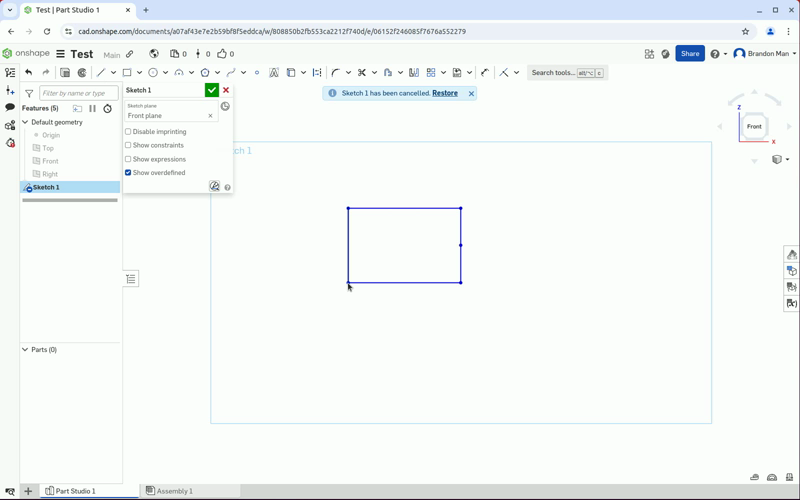
mouse_move(396, 266)
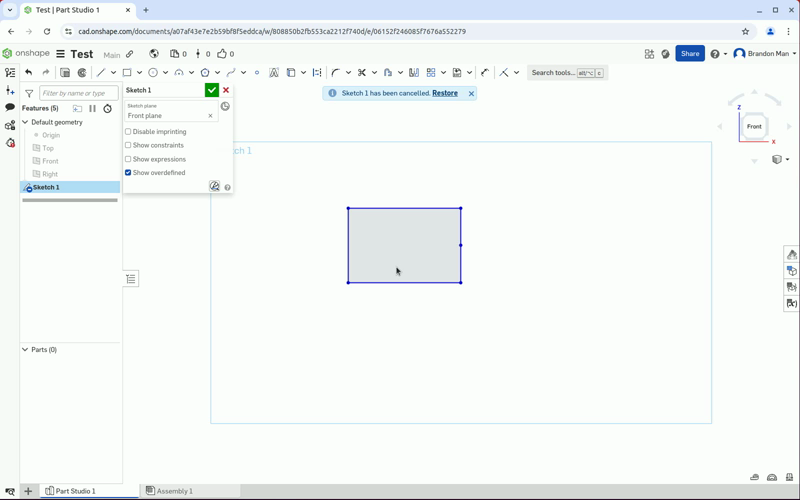
click(396, 266)
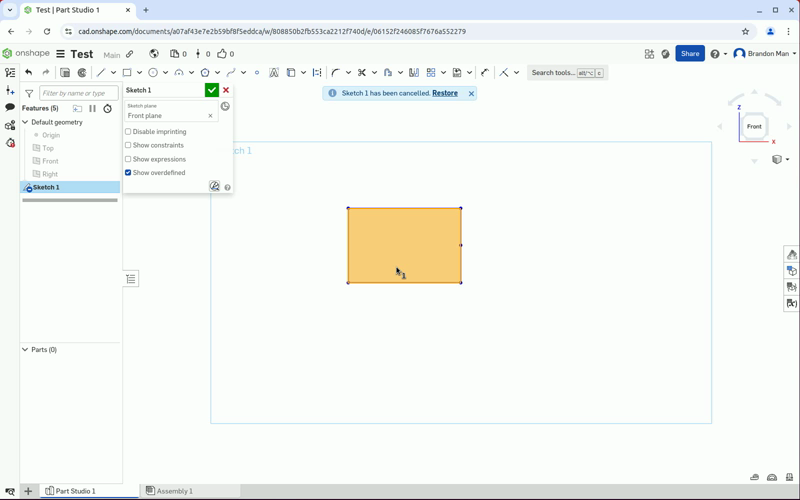
mouse_move(73, 352)
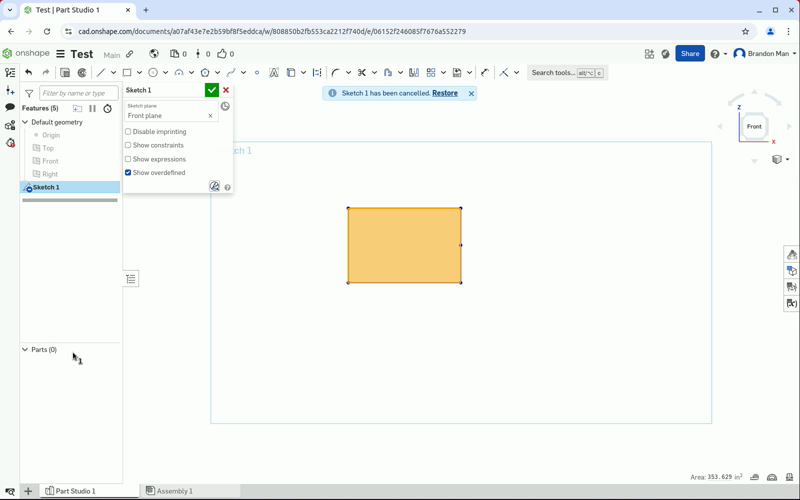
key(shift+y)
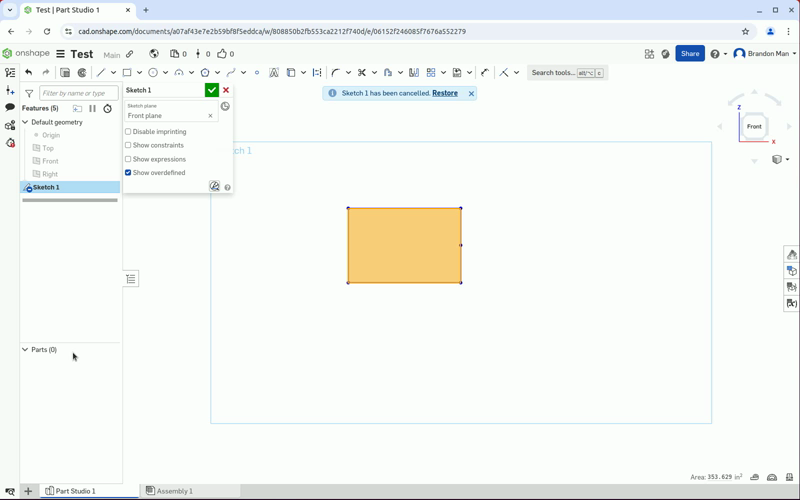
key(shift+e)
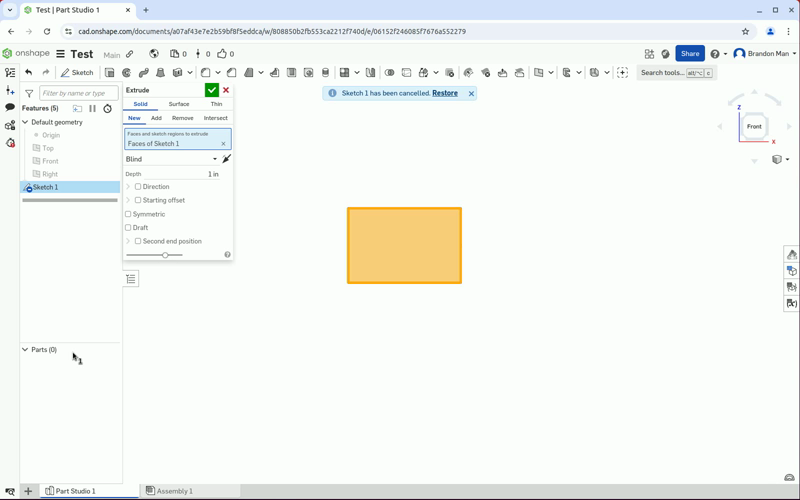
mouse_move(143, 106)
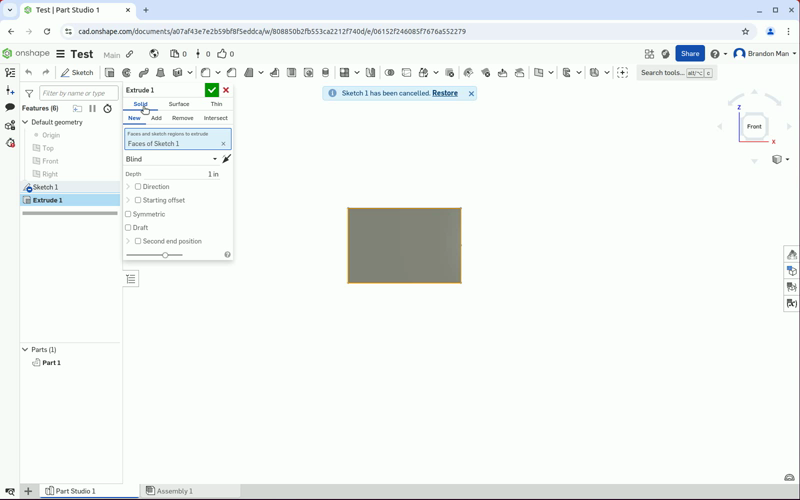
click(143, 106)
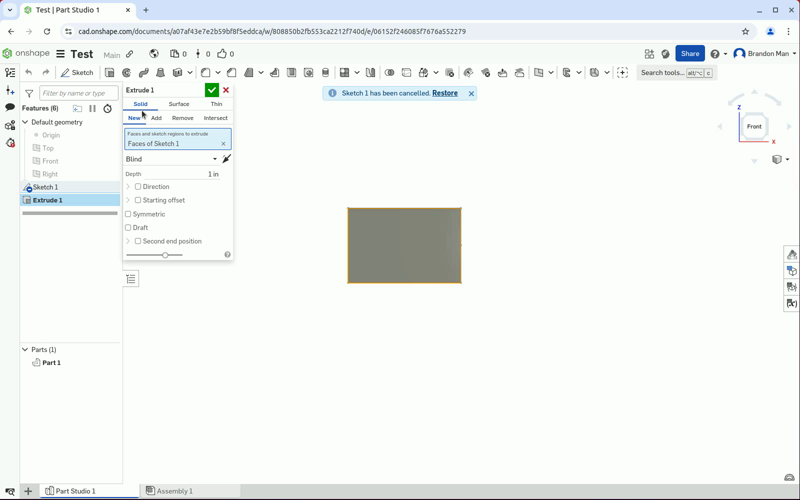
mouse_move(137, 120)
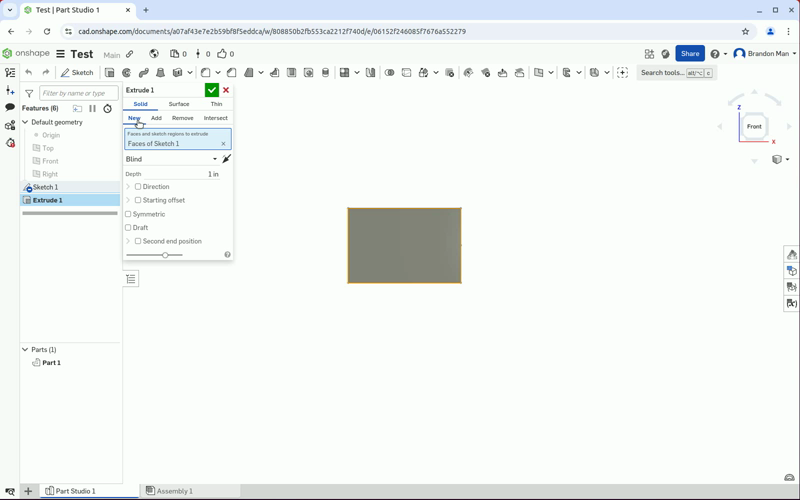
click(137, 120)
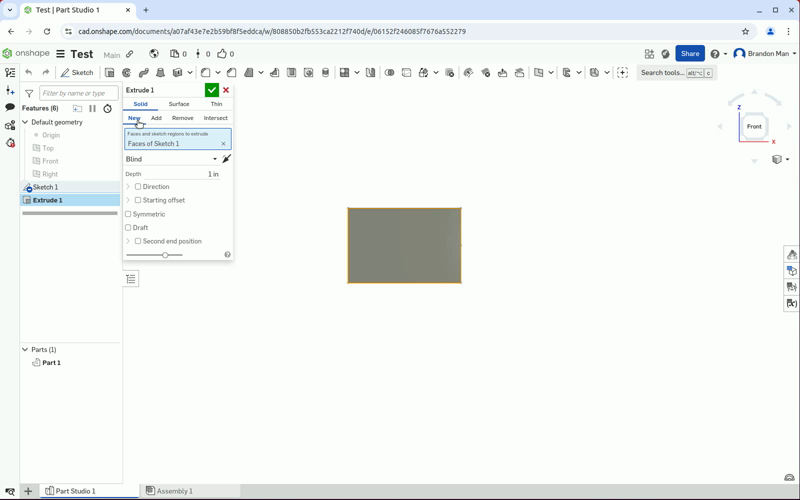
key(tab, 4)
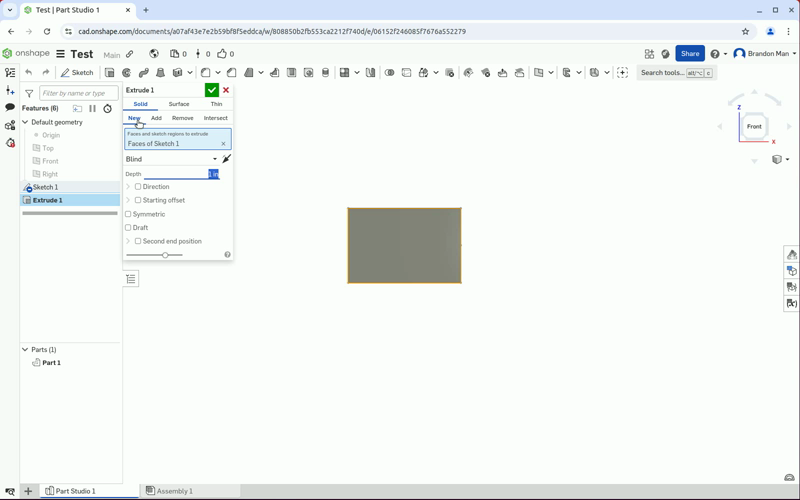
text(23.108)
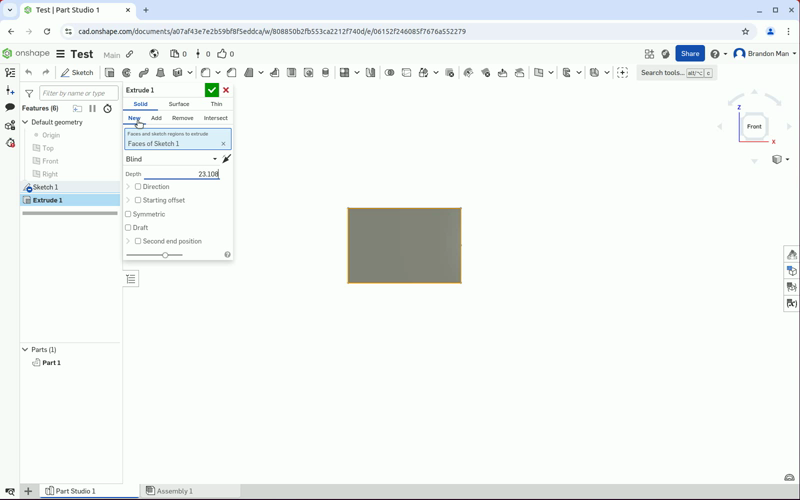
key(enter)
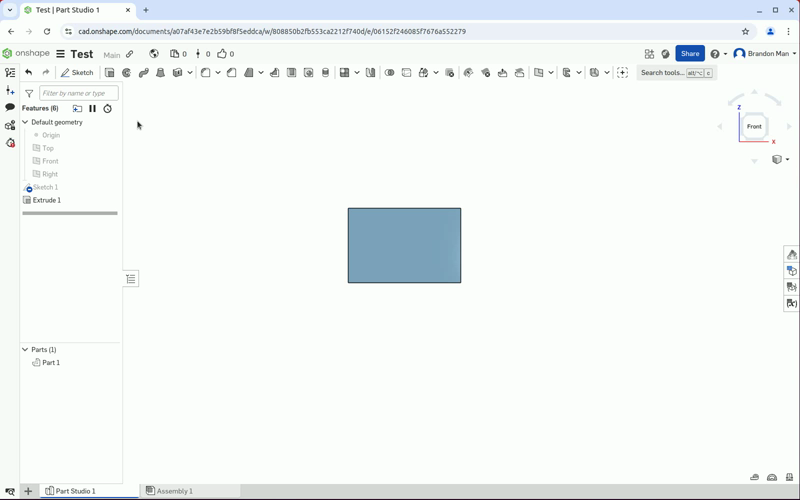
key(shift+h)
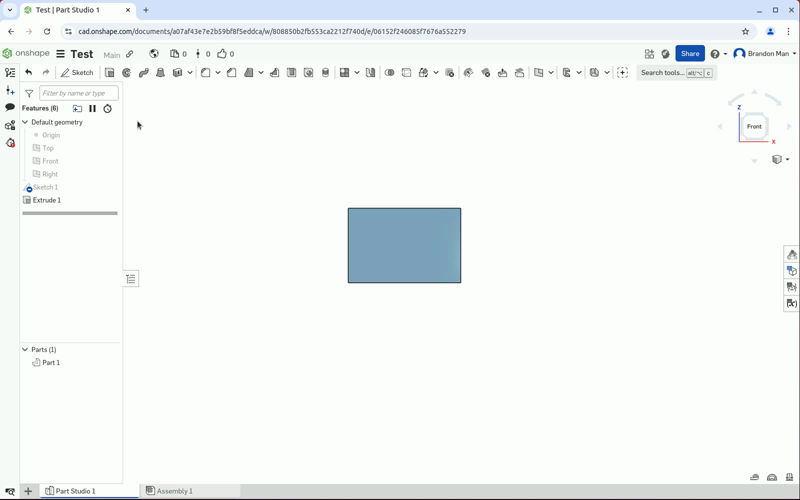
key(shift+h)
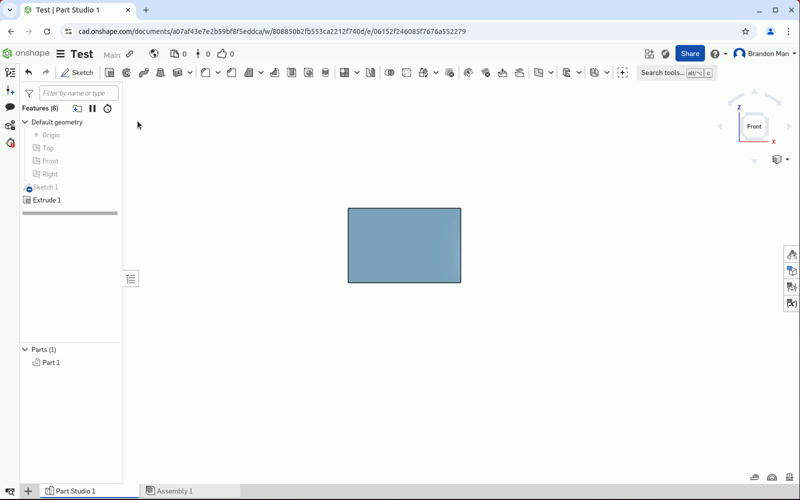
mouse_move(73, 189)
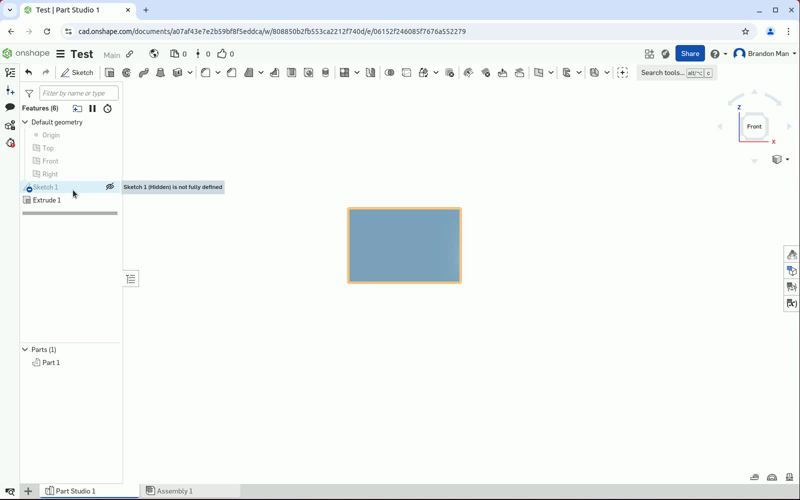
click(73, 189)
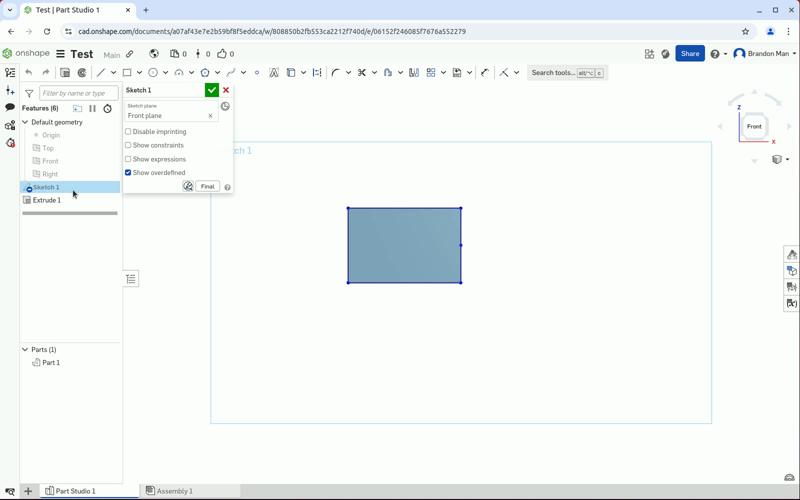
mouse_move(229, 92)
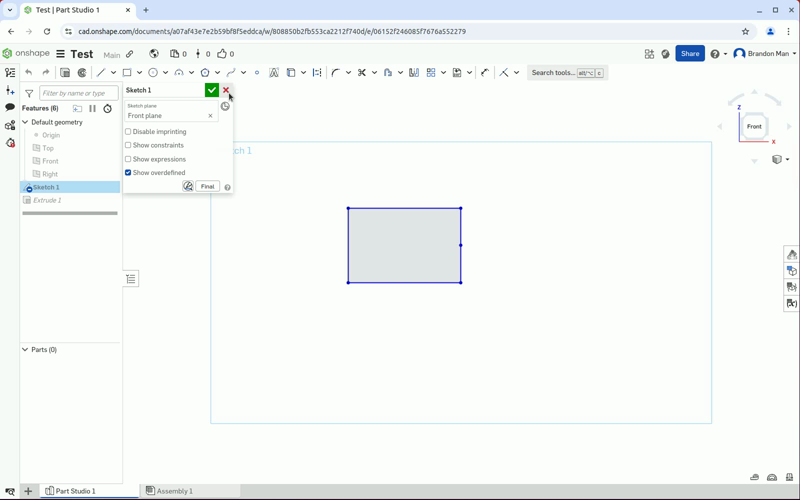
click(229, 92)
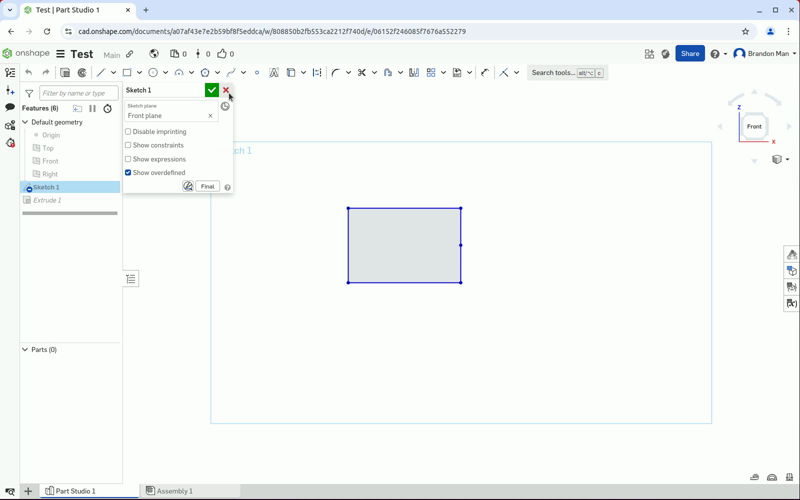
key(shift+s)
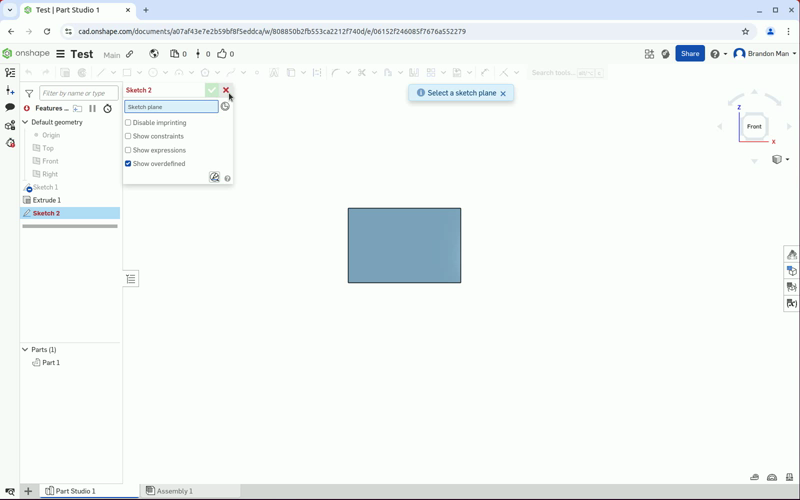
mouse_move(73, 163)
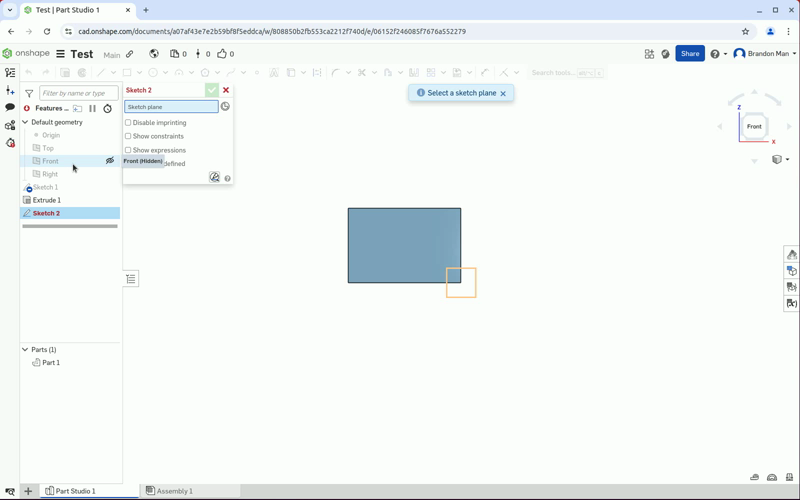
click(73, 163)
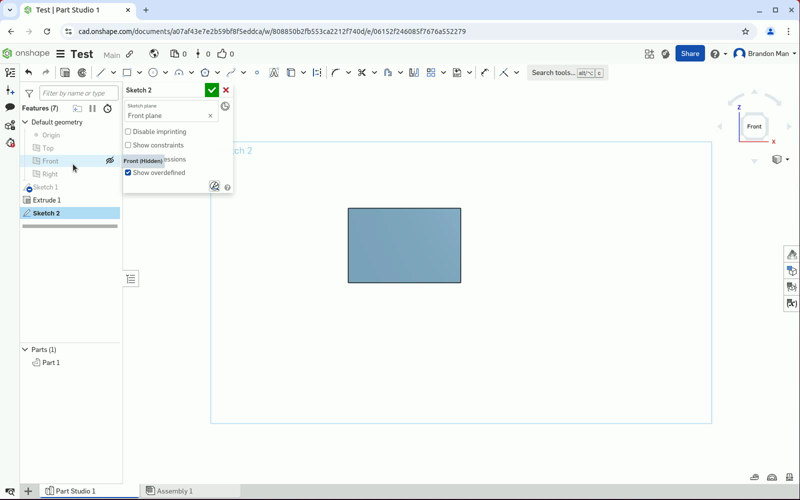
mouse_move(73, 352)
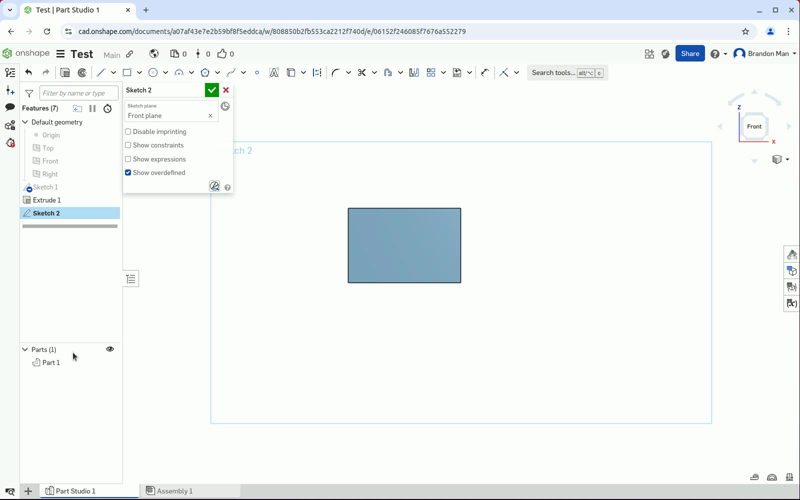
key(y)
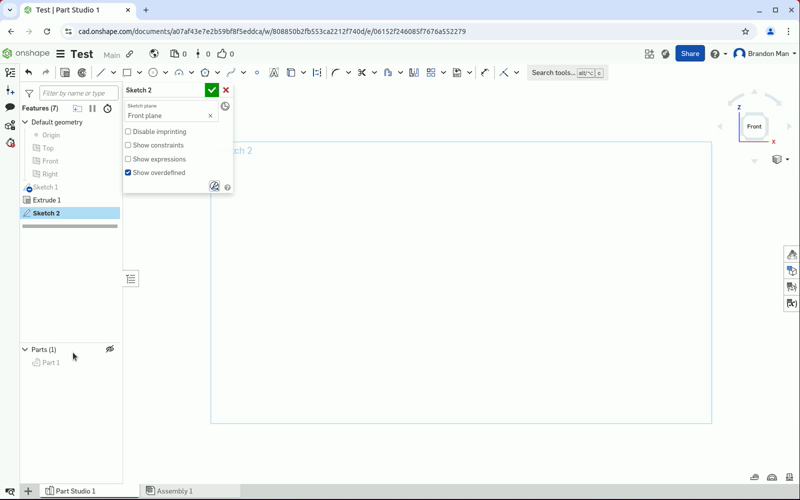
key(l)
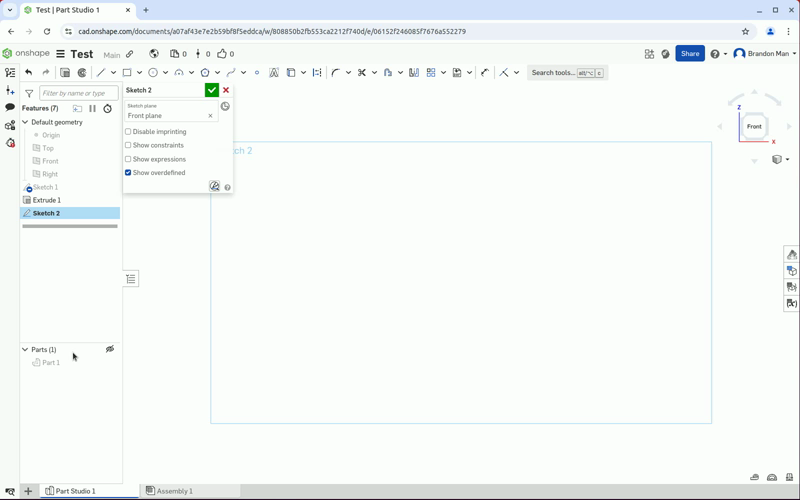
key_down(shift)
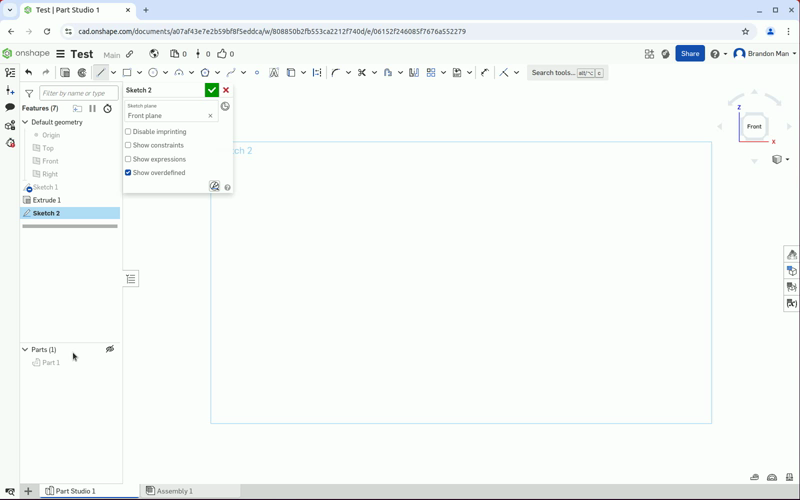
mouse_move(460, 282)
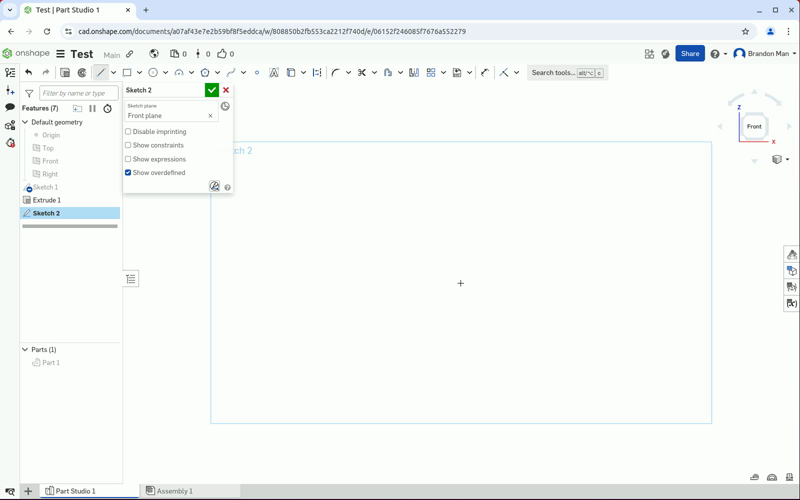
click(460, 282)
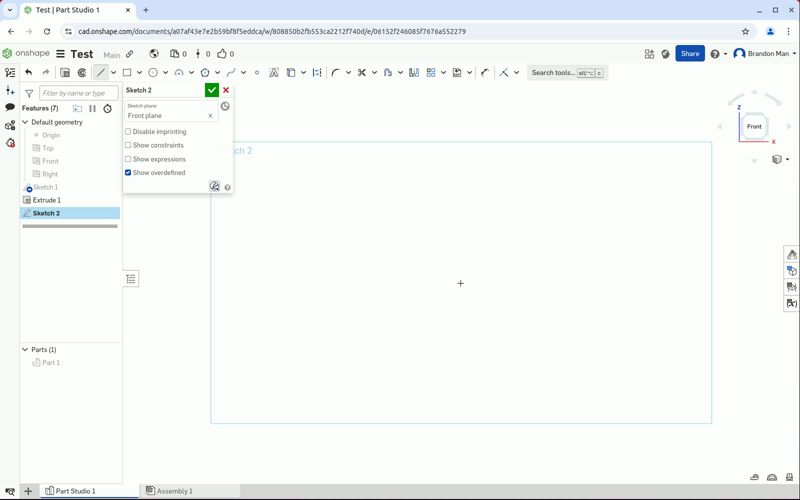
key_up(shift)
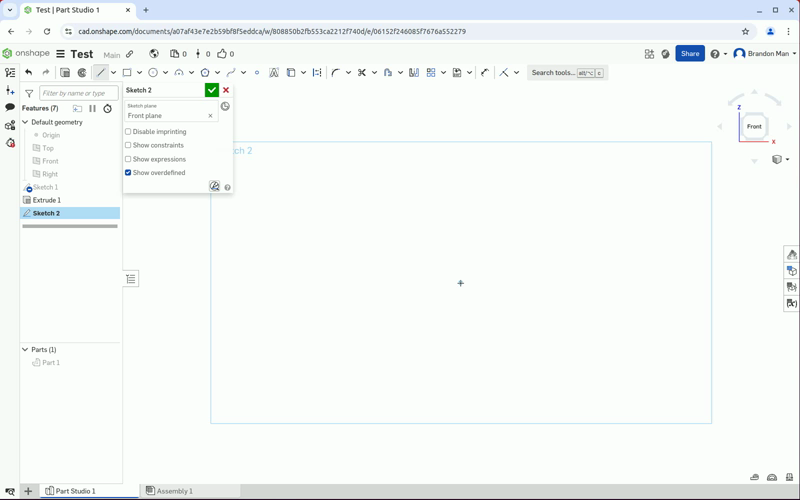
key_down(shift)
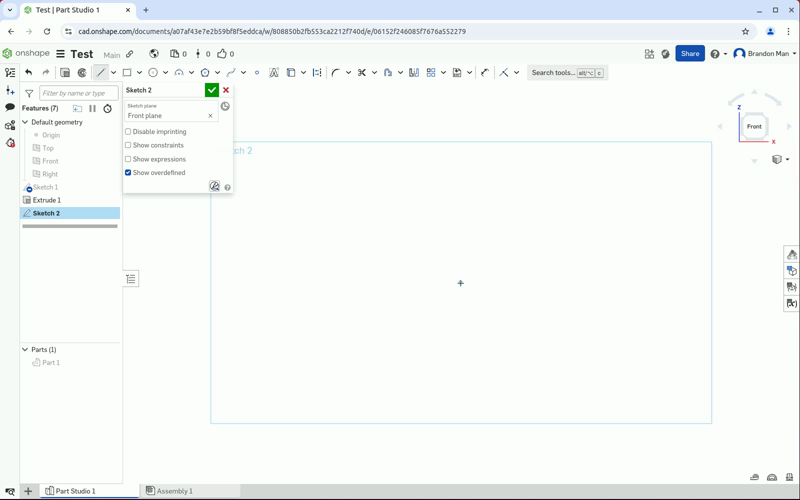
mouse_move(573, 282)
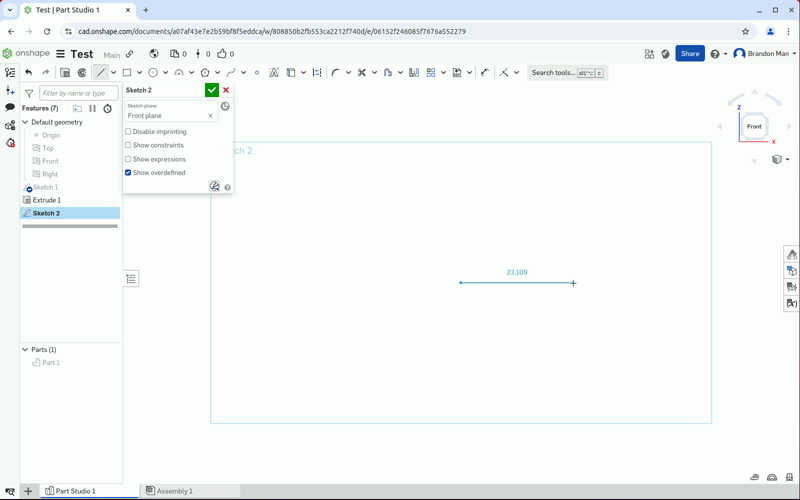
click(573, 282)
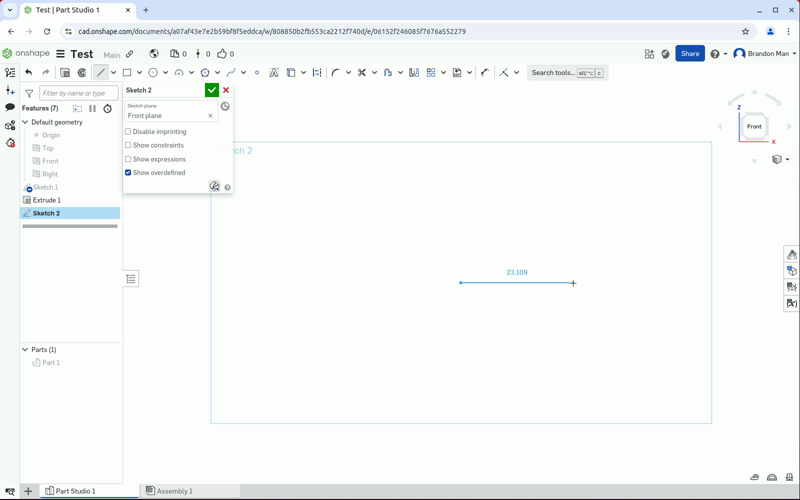
key_up(shift)
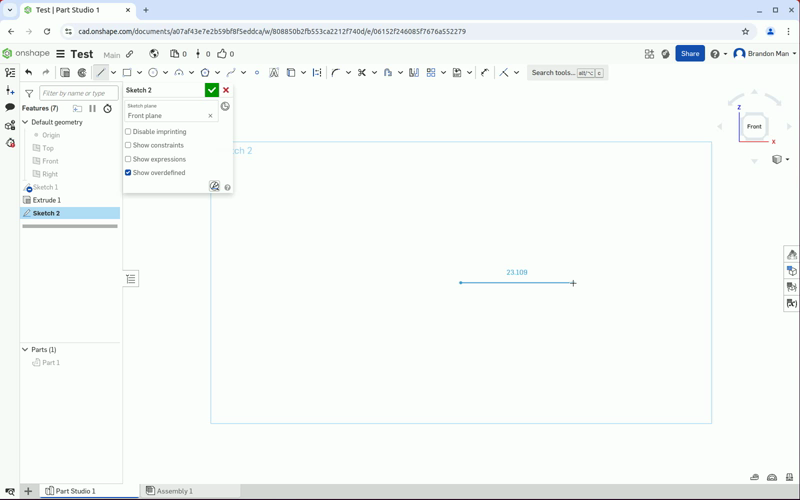
key_down(shift)
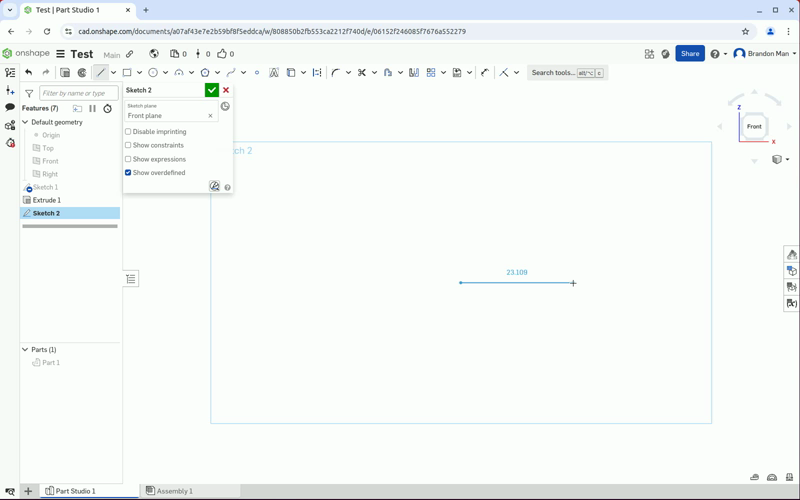
mouse_move(589, 282)
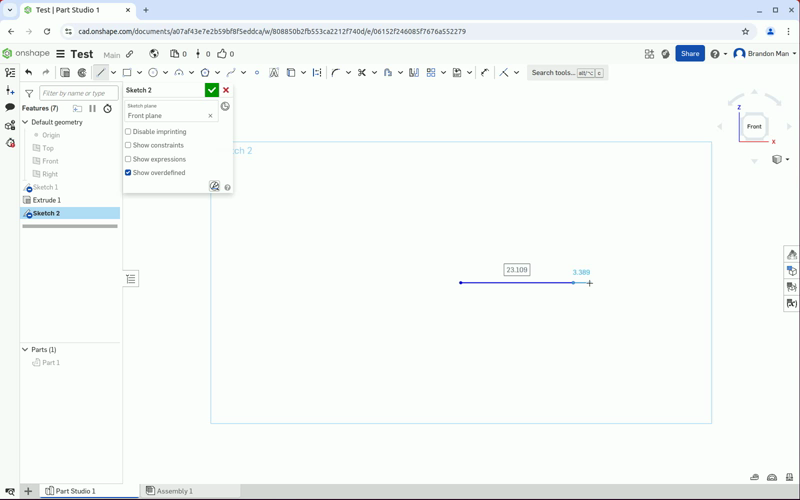
mouse_move(573, 245)
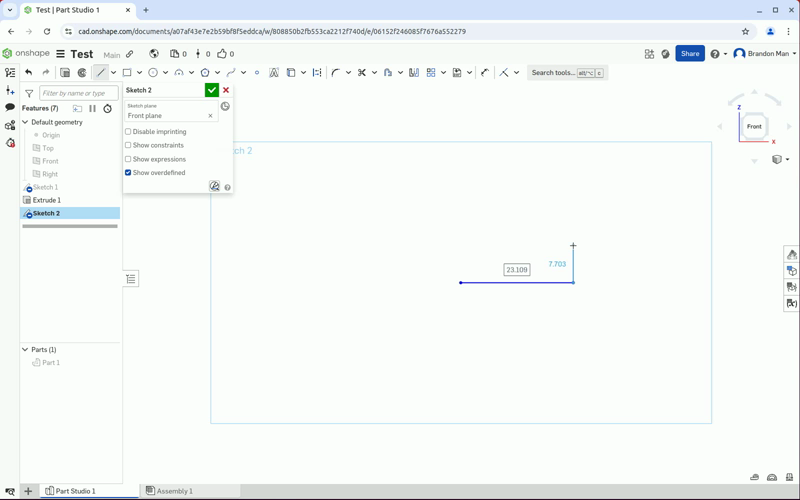
click(573, 245)
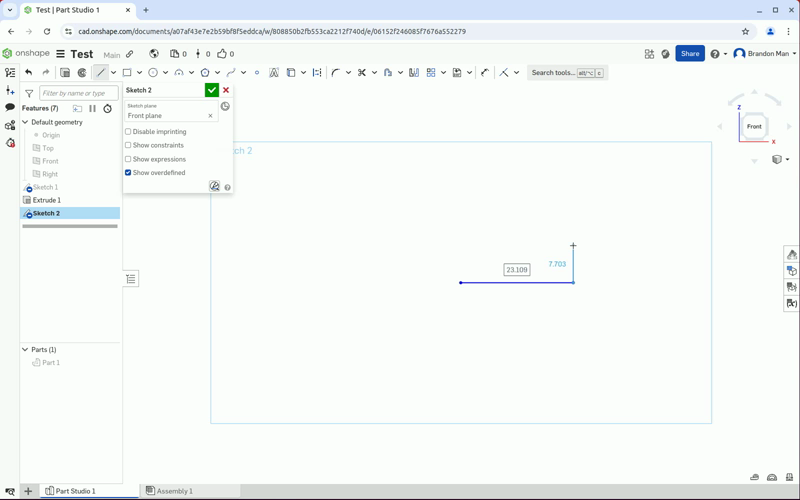
key_up(shift)
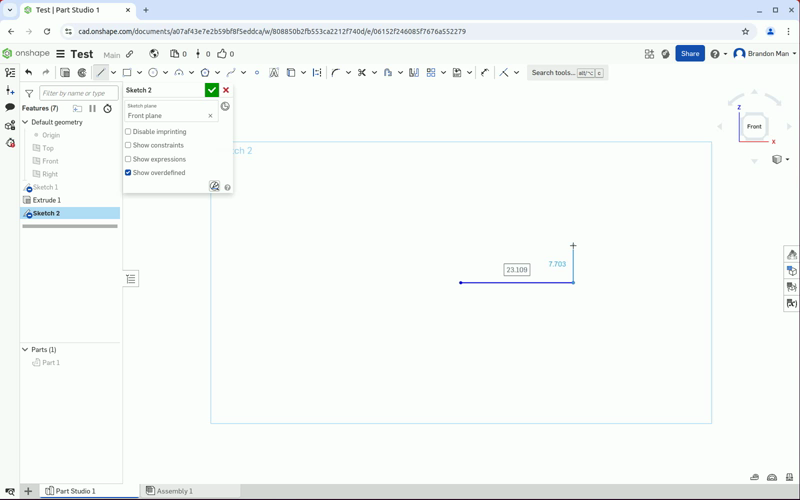
key_down(shift)
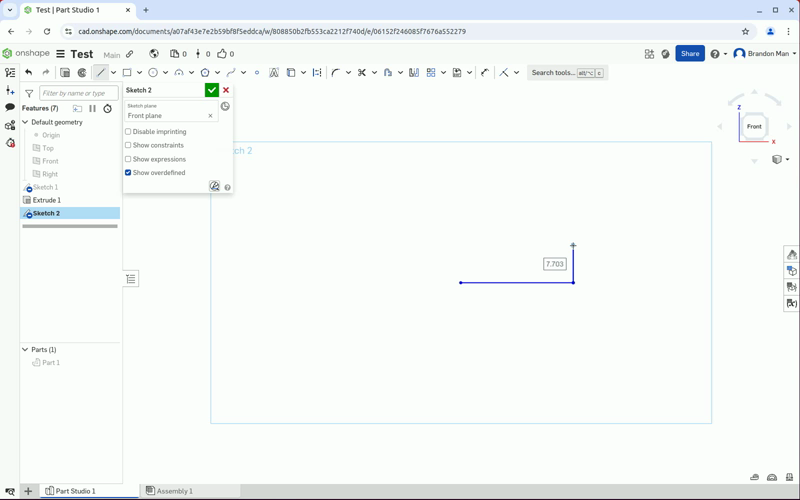
mouse_move(460, 245)
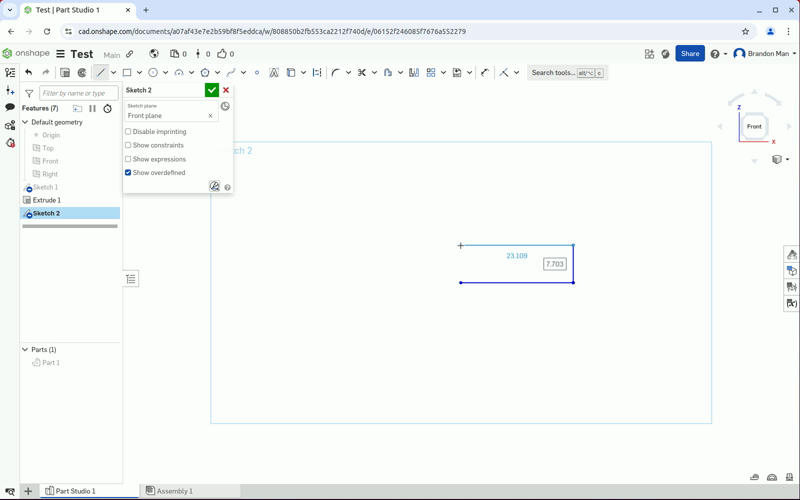
click(460, 245)
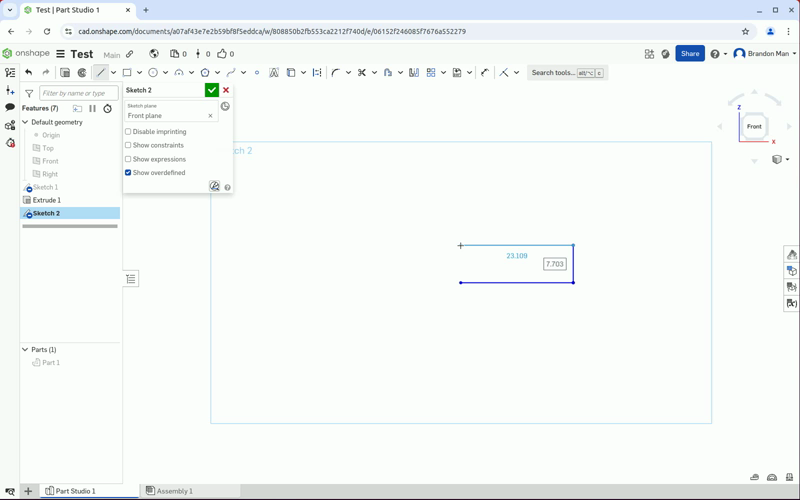
key_up(shift)
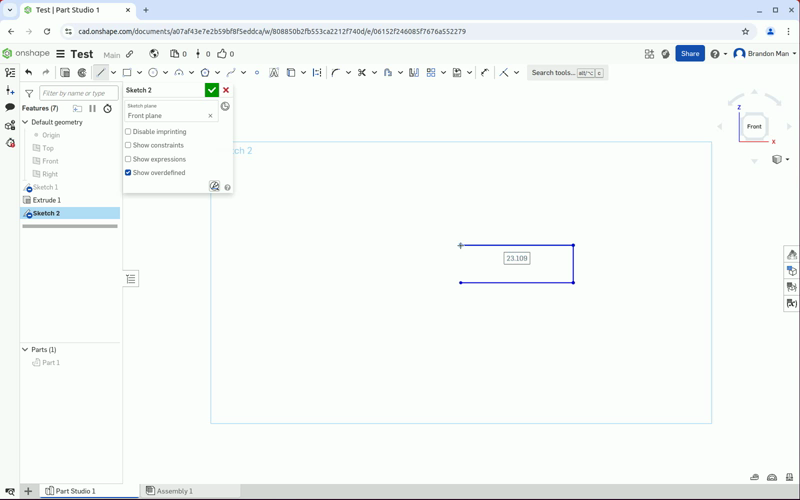
mouse_move(490, 245)
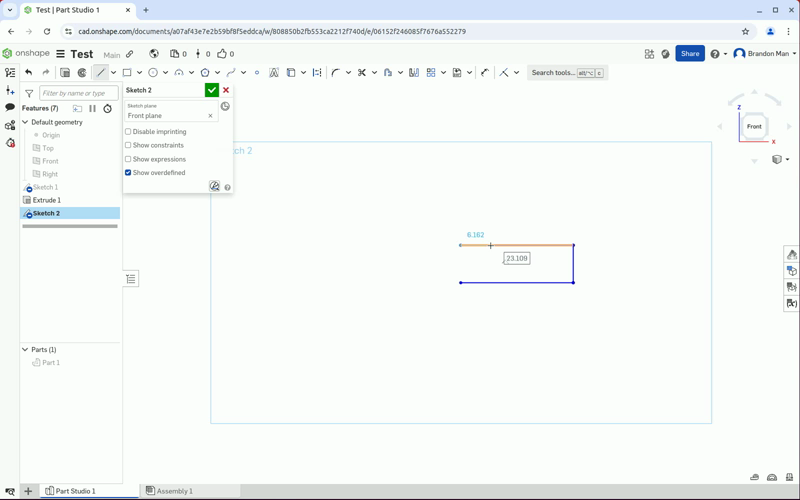
key_down(shift)
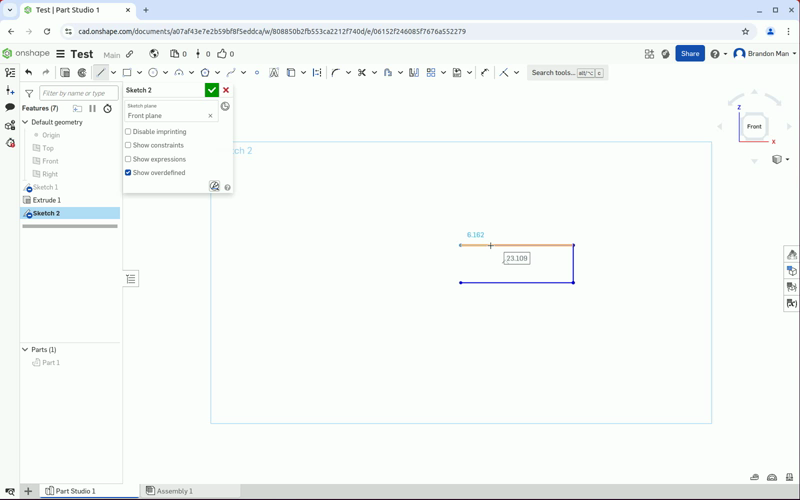
mouse_move(460, 282)
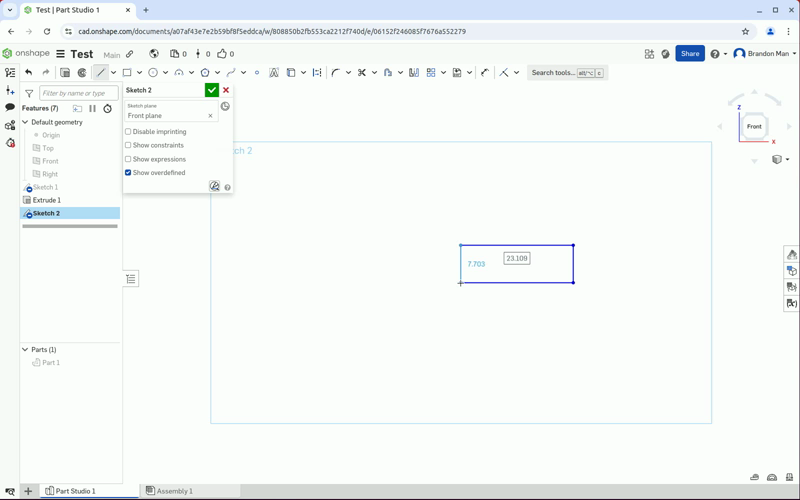
key_up(shift)
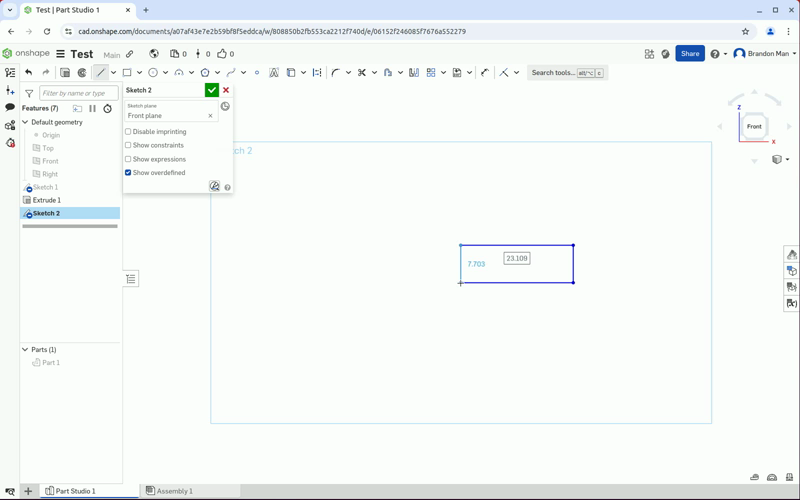
click(460, 282)
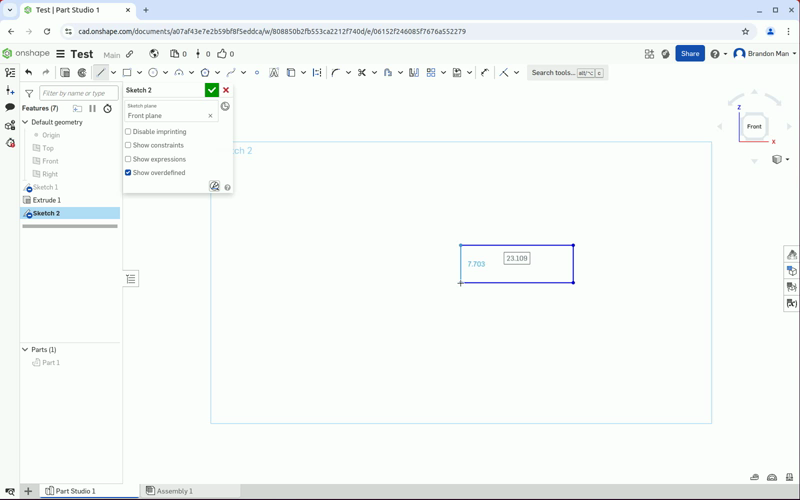
key(esc)
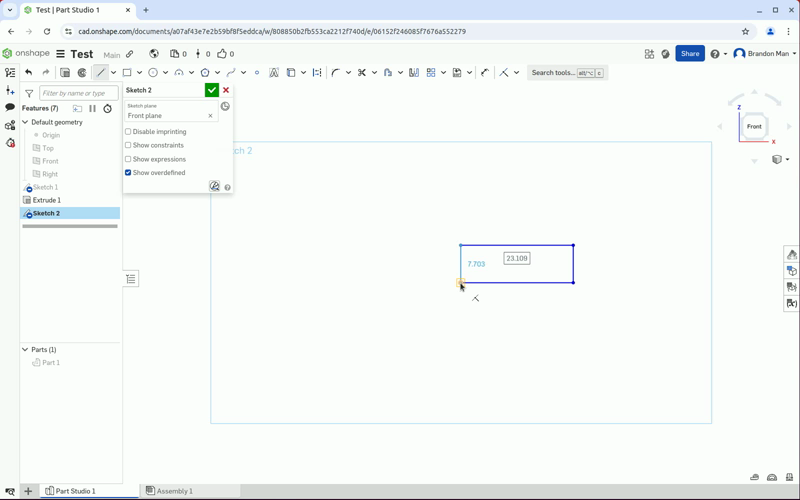
mouse_move(545, 260)
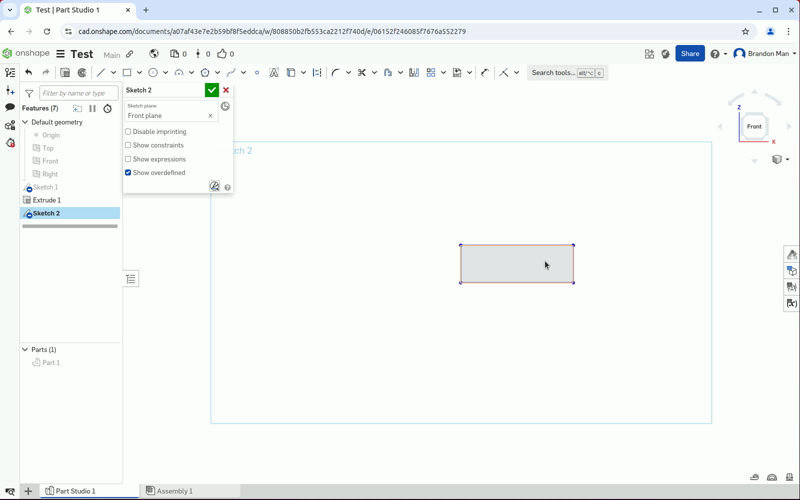
click(545, 260)
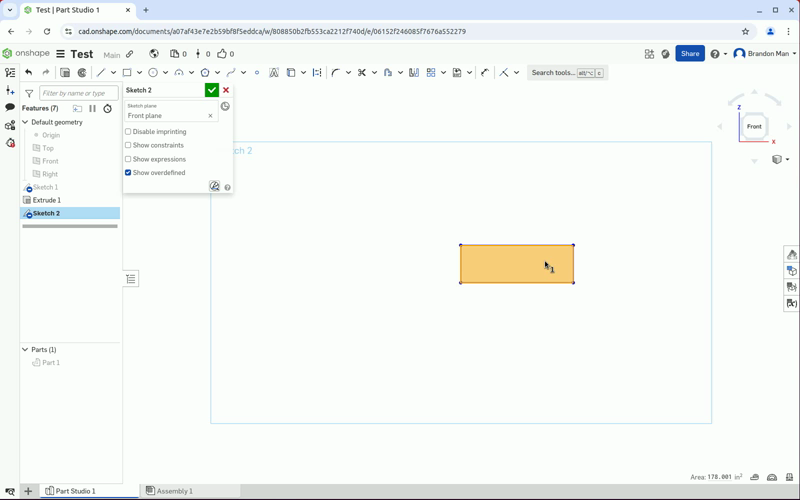
mouse_move(73, 352)
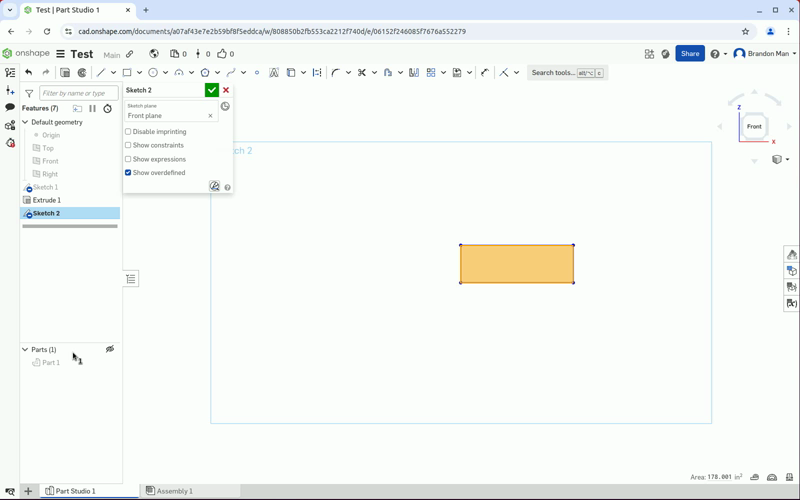
key(shift+y)
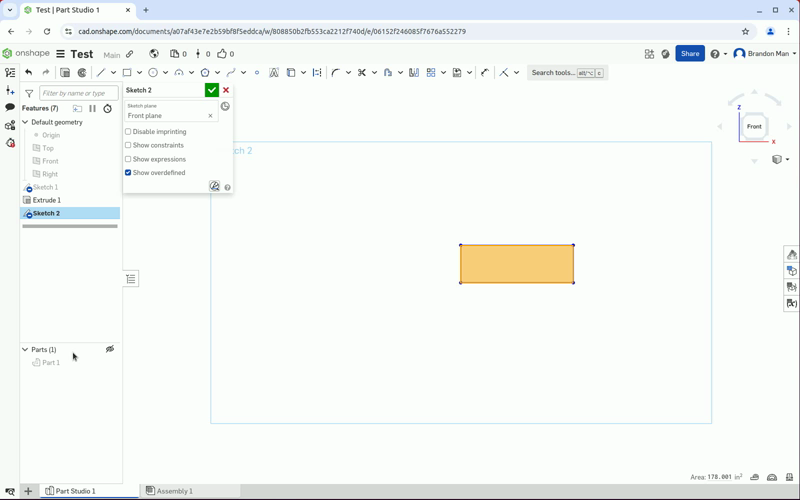
key(shift+e)
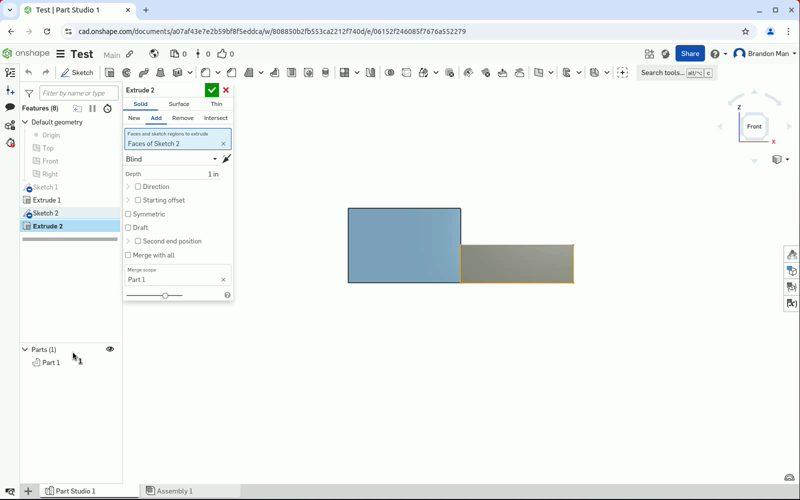
mouse_move(143, 106)
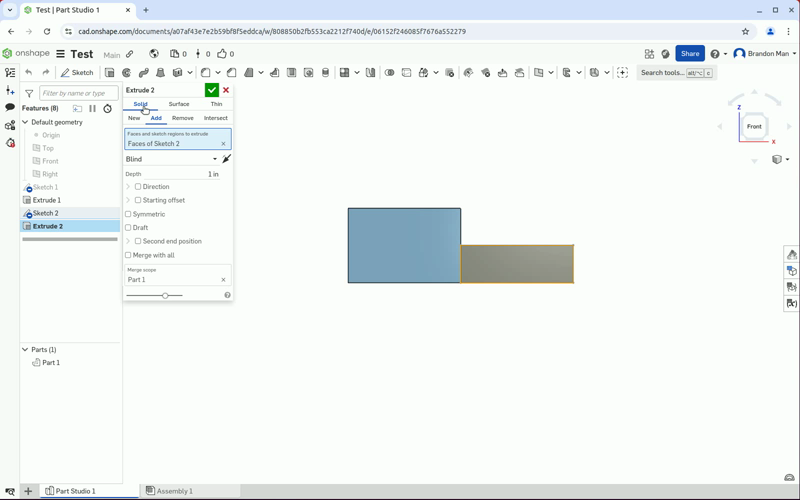
click(143, 106)
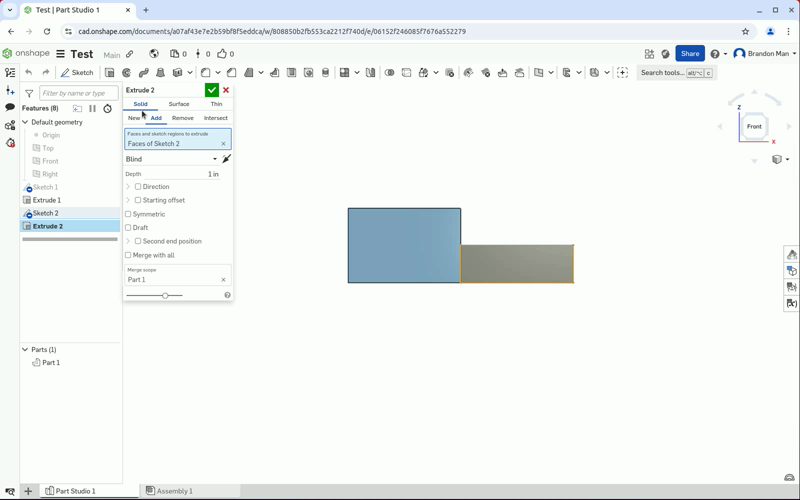
mouse_move(137, 120)
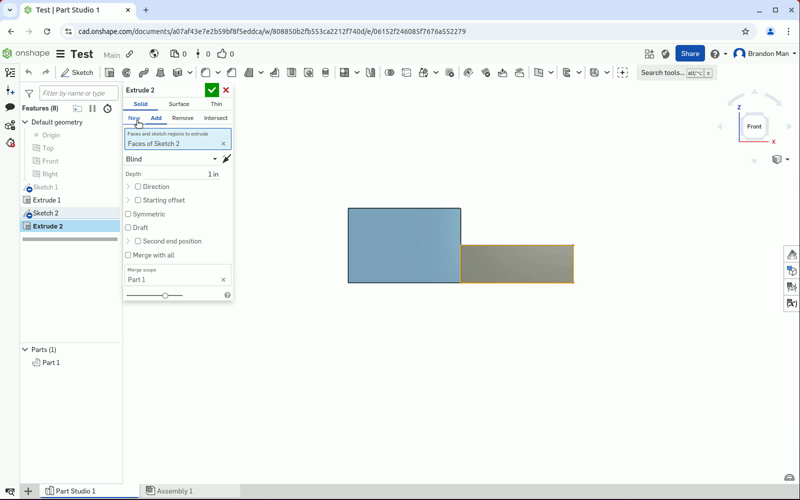
click(137, 120)
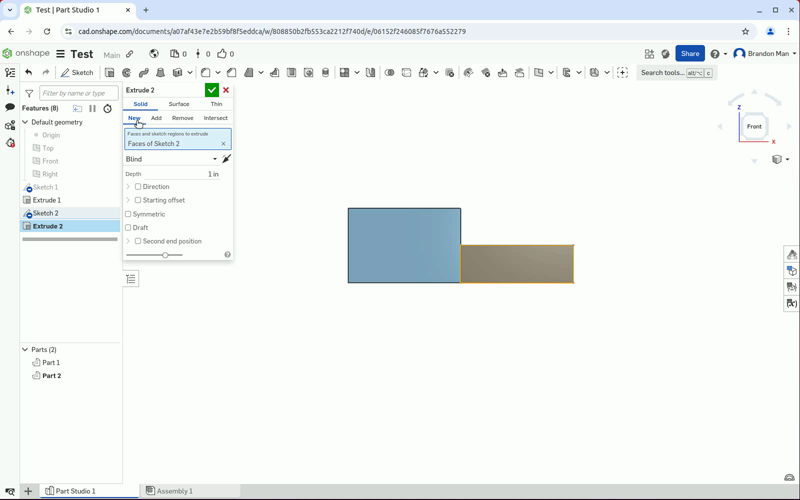
key(tab, 4)
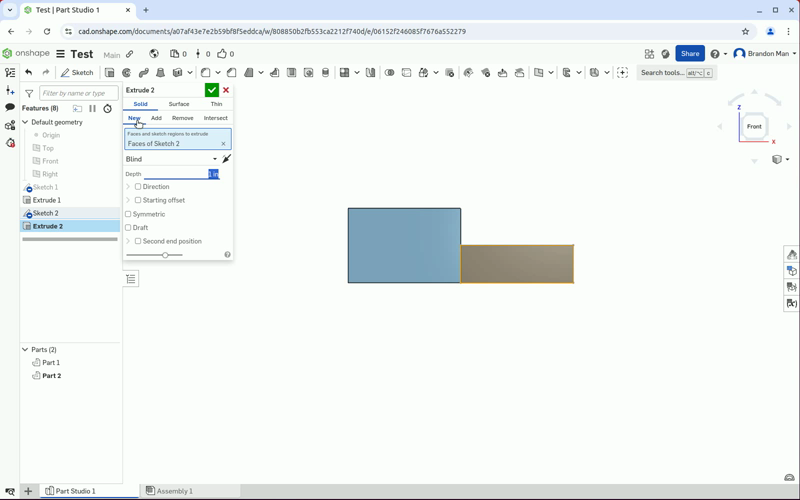
text(23.108)
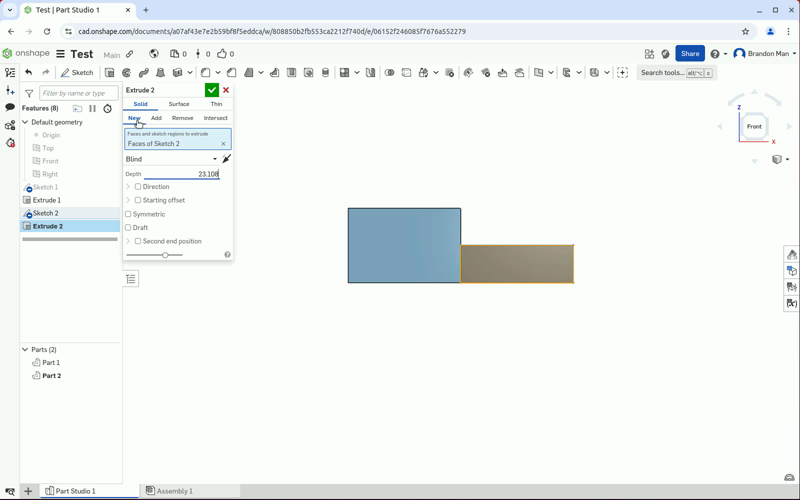
key(enter)
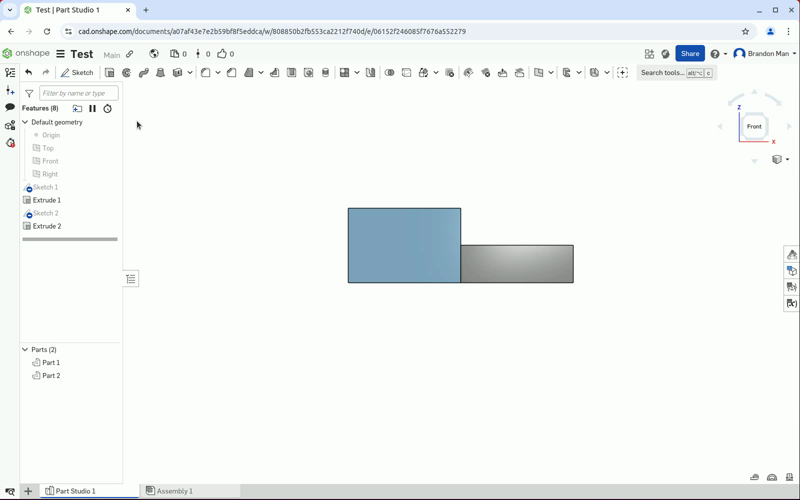
key(shift+h)
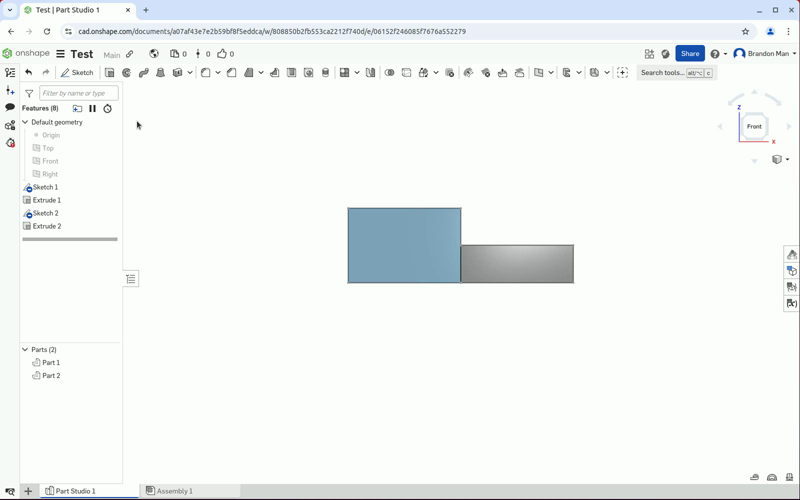
key(shift+h)
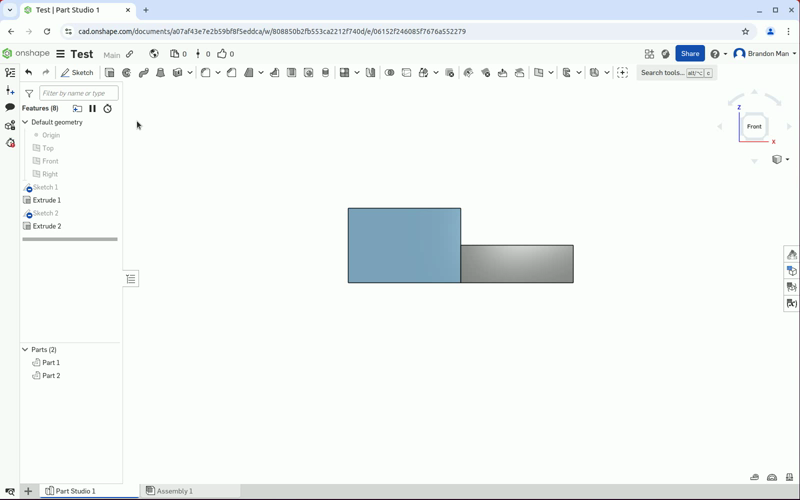
mouse_move(73, 189)
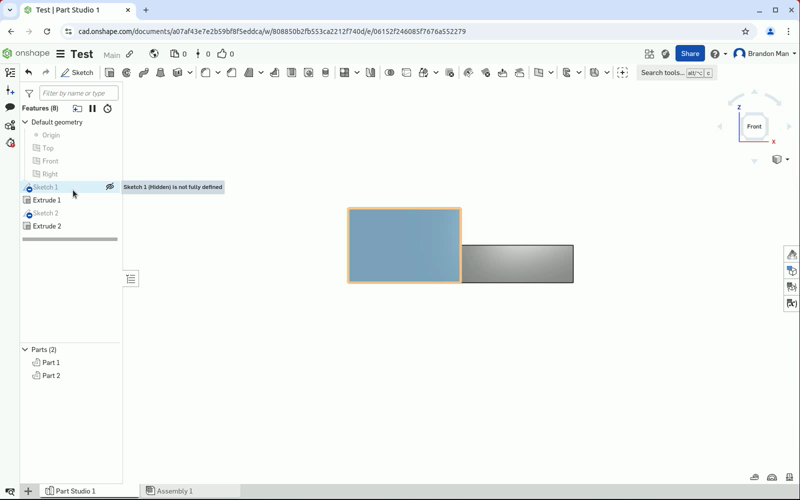
click(73, 189)
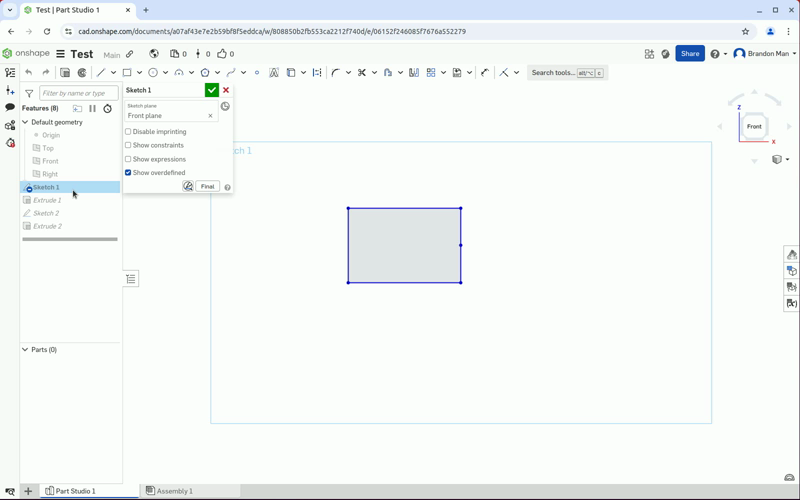
mouse_move(229, 92)
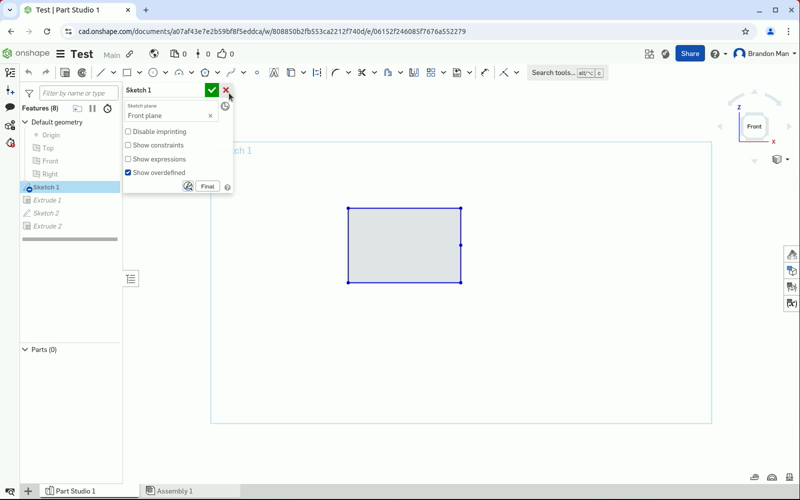
click(229, 92)
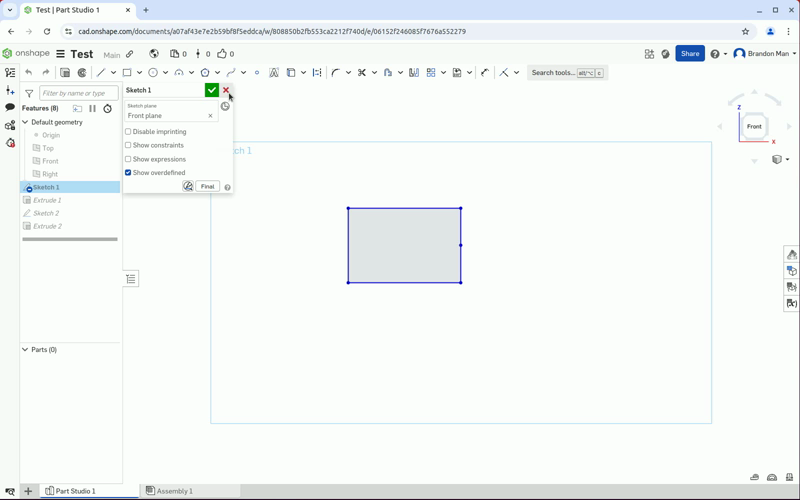
key(shift+s)
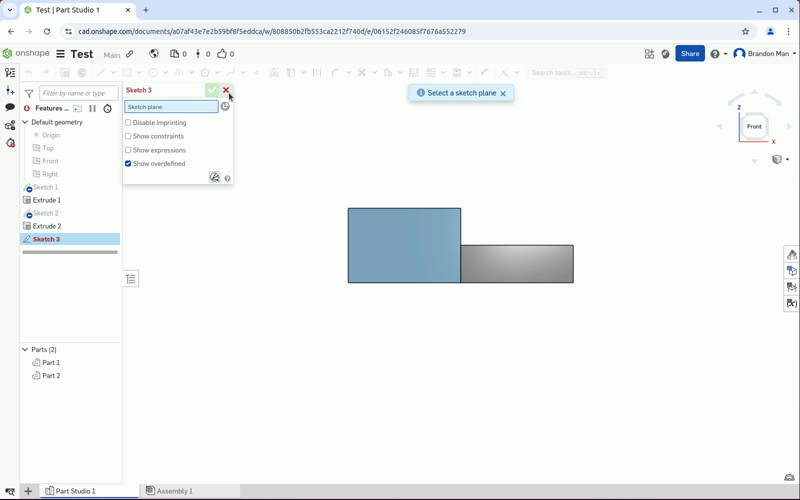
mouse_move(73, 163)
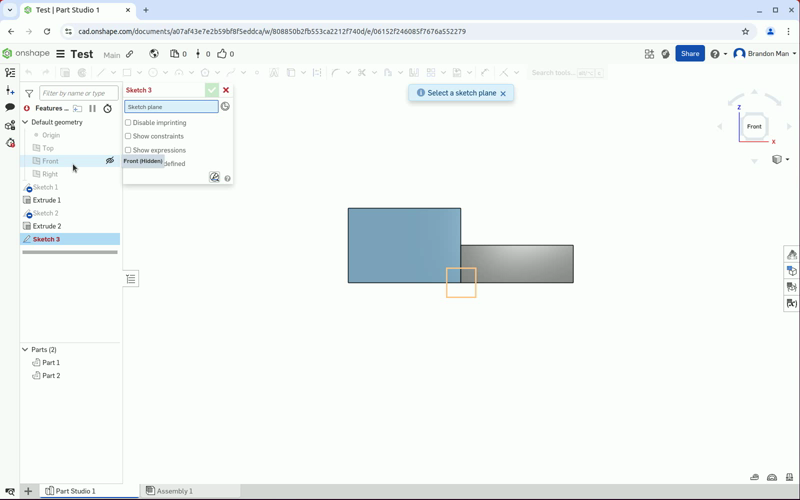
click(73, 163)
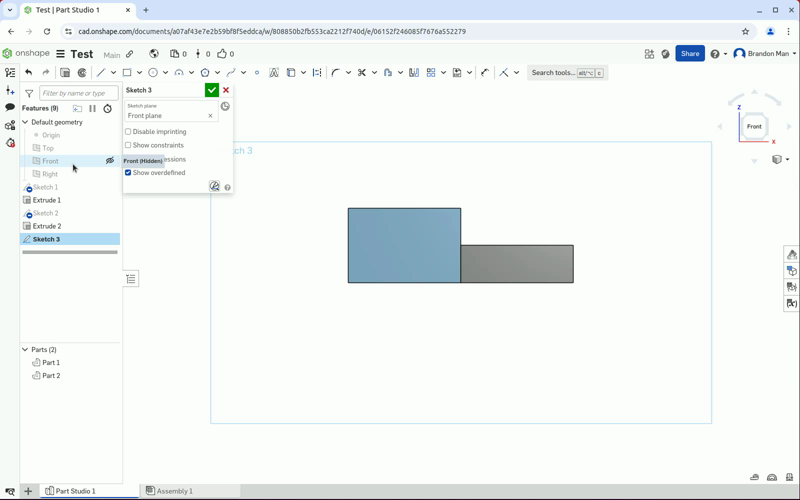
mouse_move(73, 352)
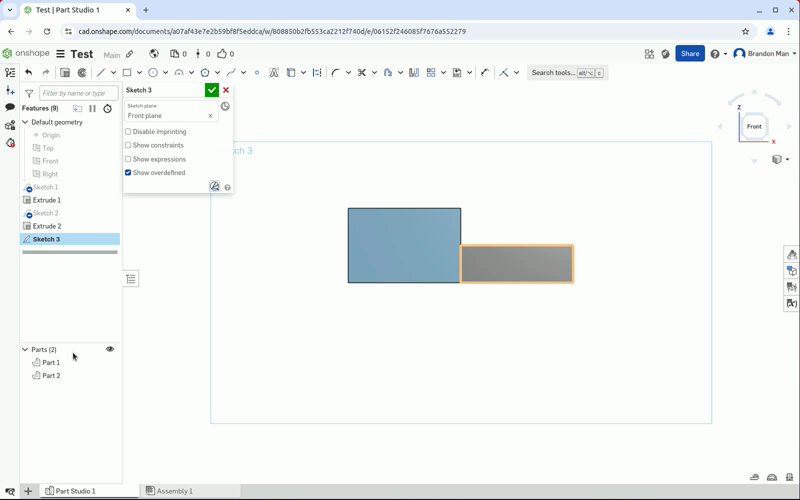
key(y)
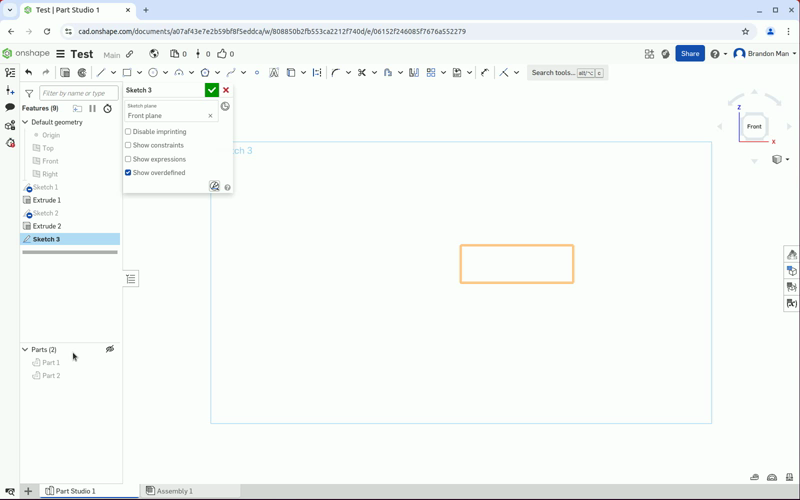
key(l)
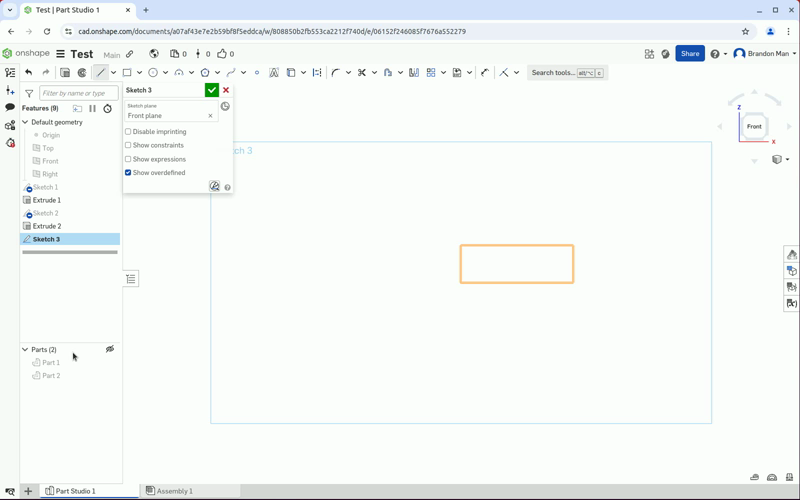
key_down(shift)
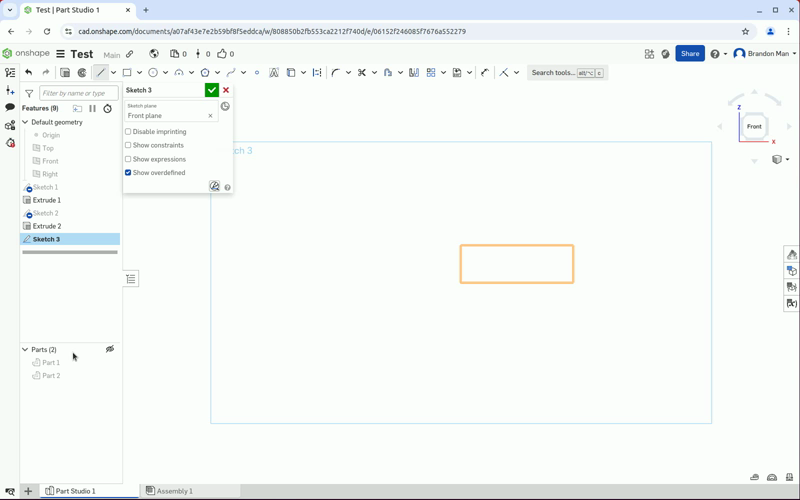
mouse_move(348, 282)
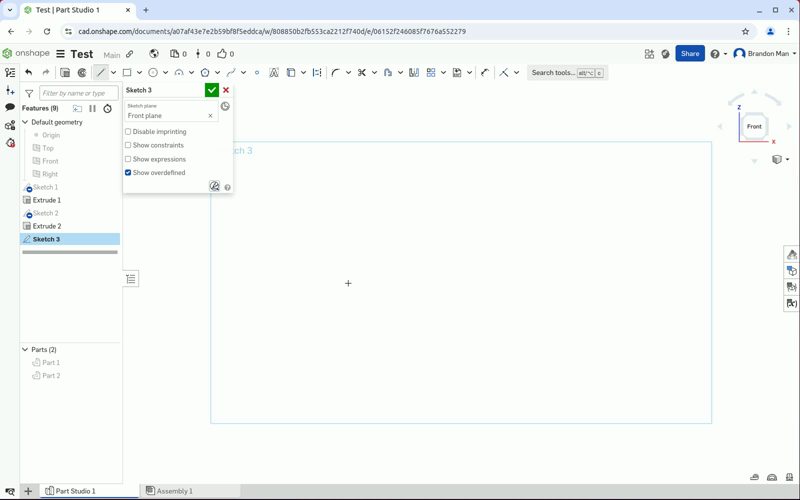
click(348, 282)
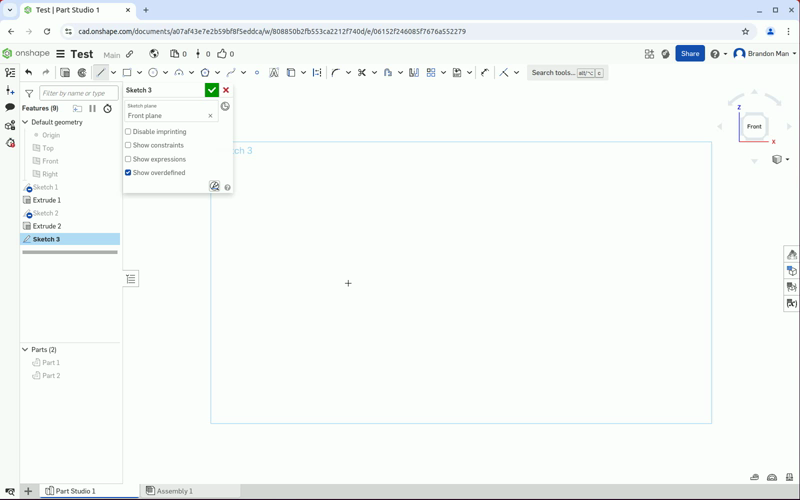
key_up(shift)
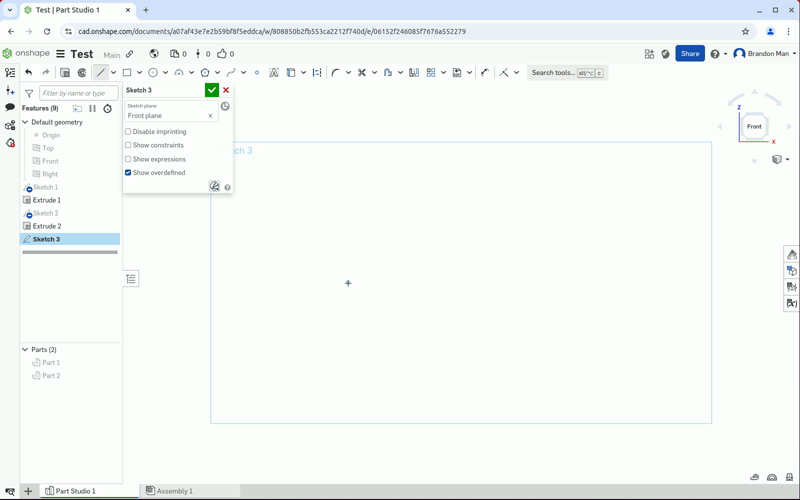
key_down(shift)
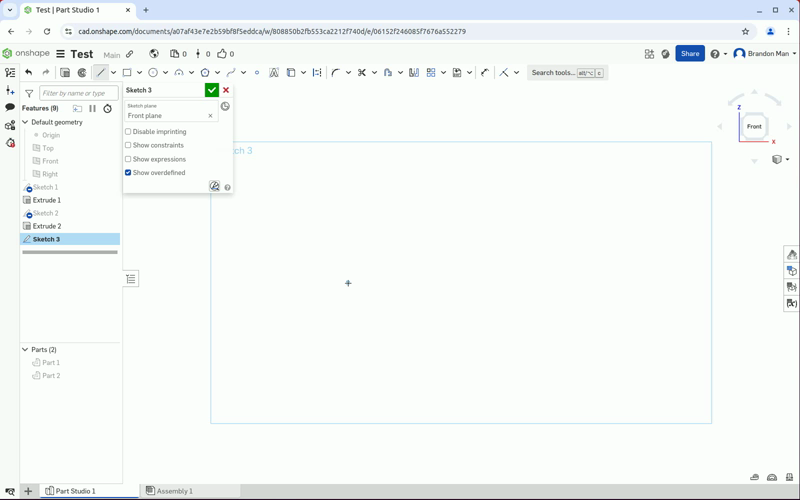
mouse_move(460, 282)
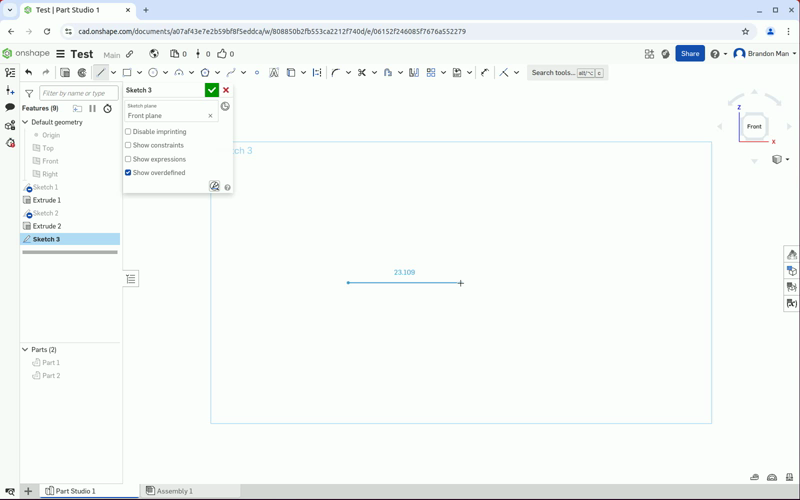
click(460, 282)
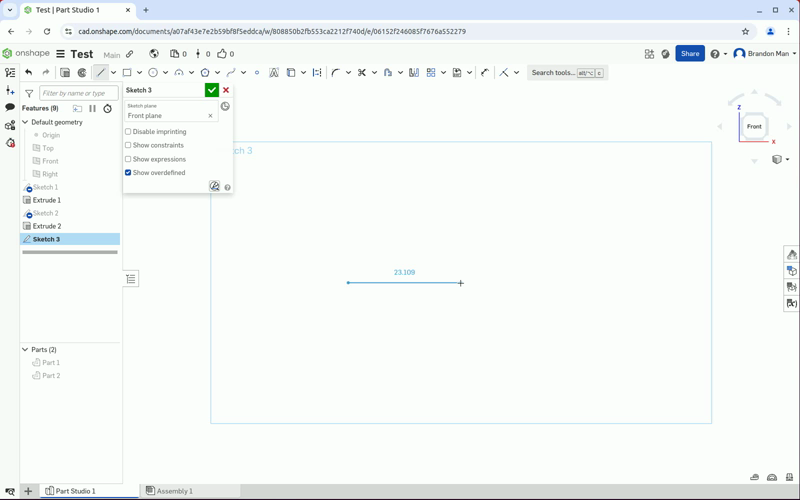
key_up(shift)
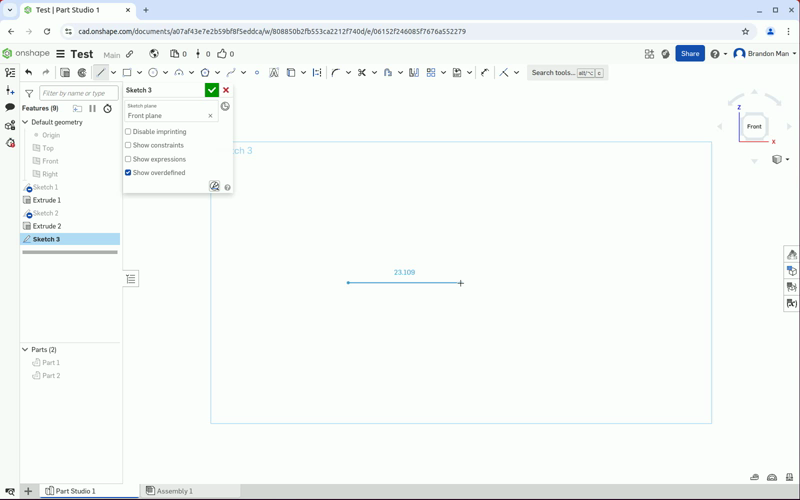
key_down(shift)
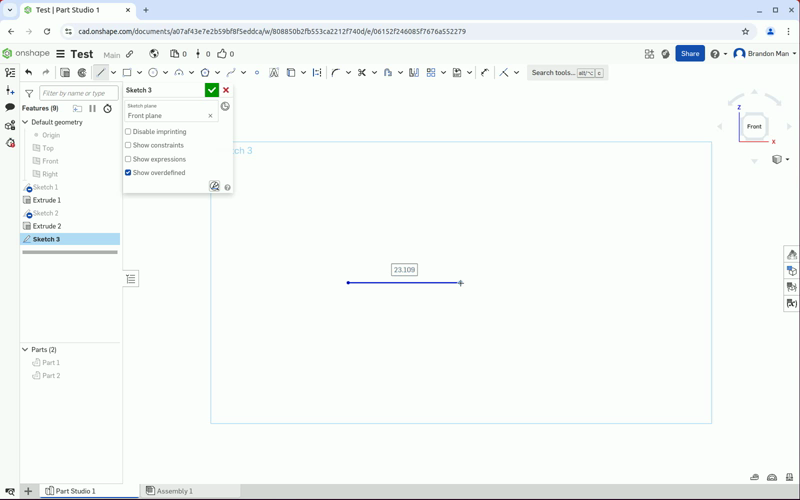
mouse_move(490, 282)
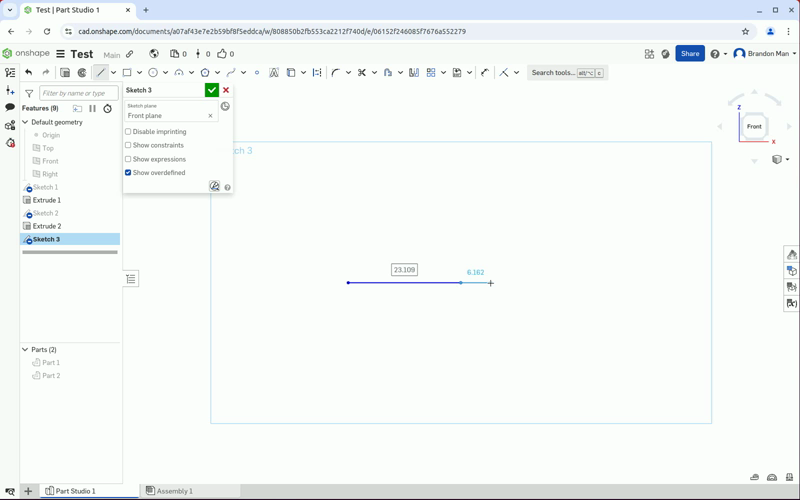
mouse_move(460, 245)
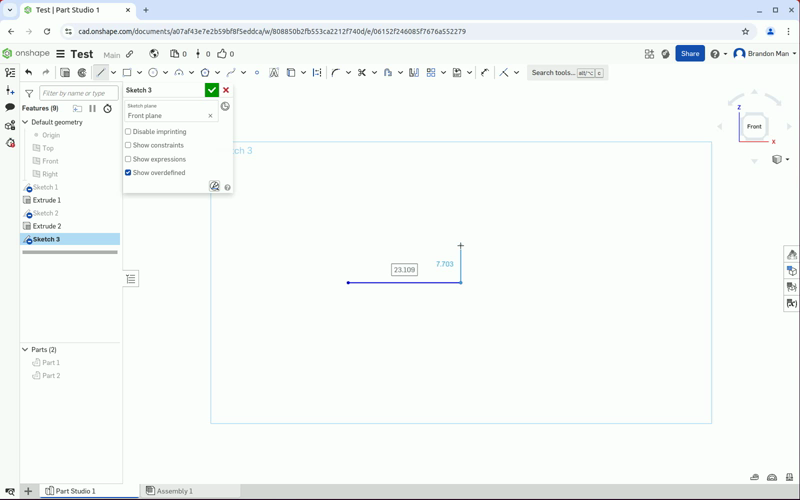
click(460, 245)
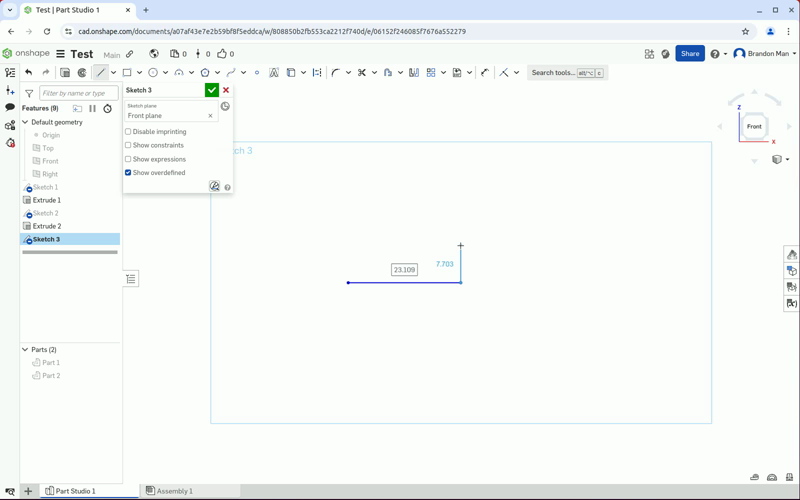
key_up(shift)
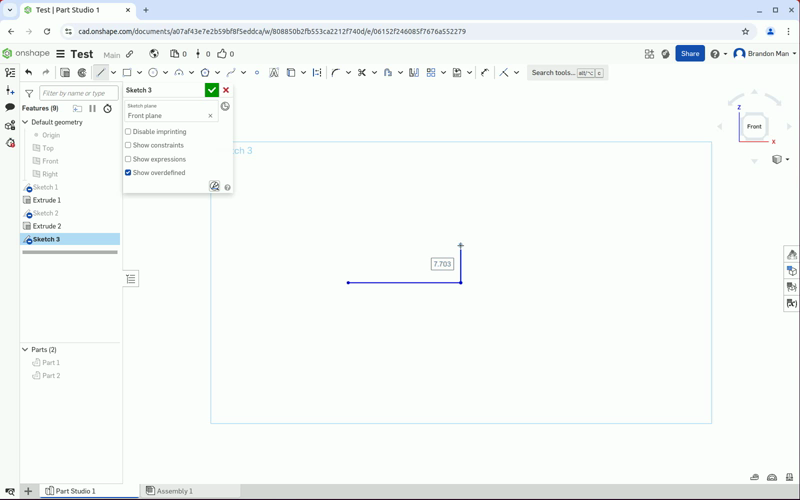
key_down(shift)
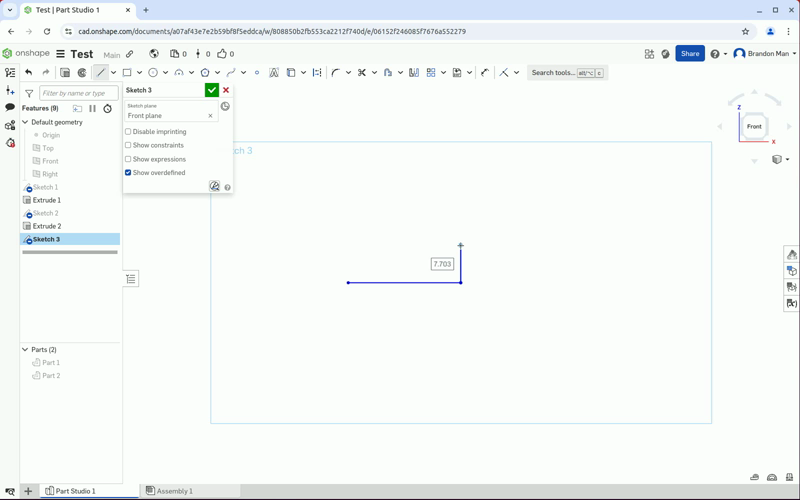
mouse_move(490, 245)
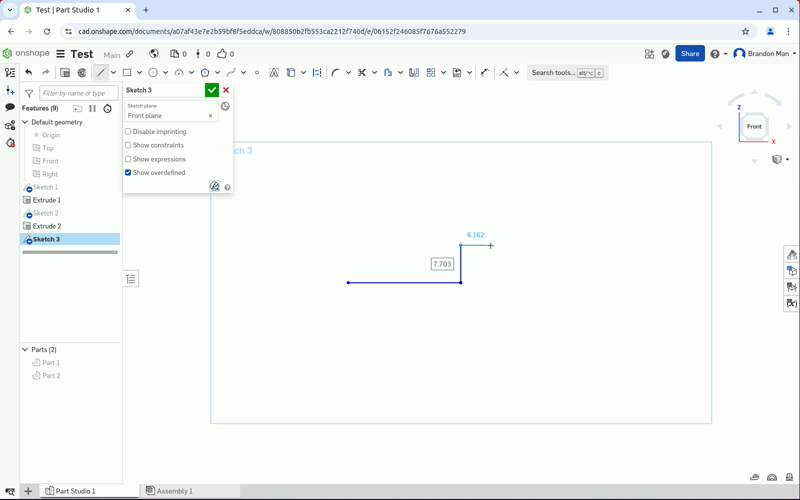
mouse_move(460, 208)
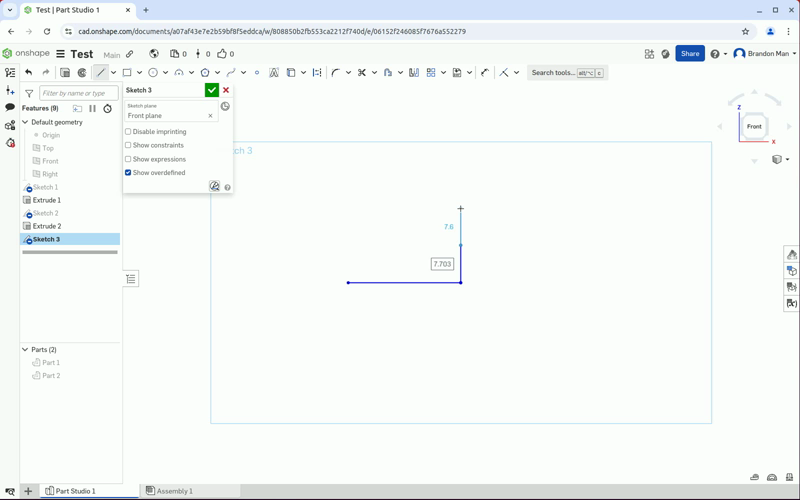
click(460, 208)
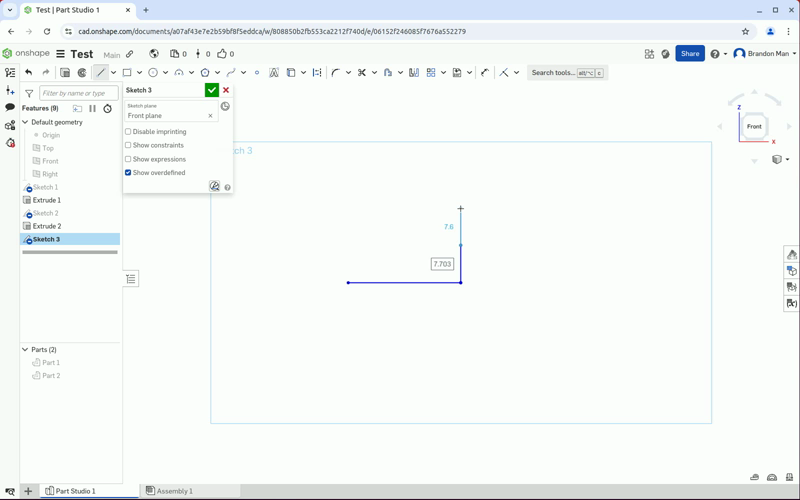
key_up(shift)
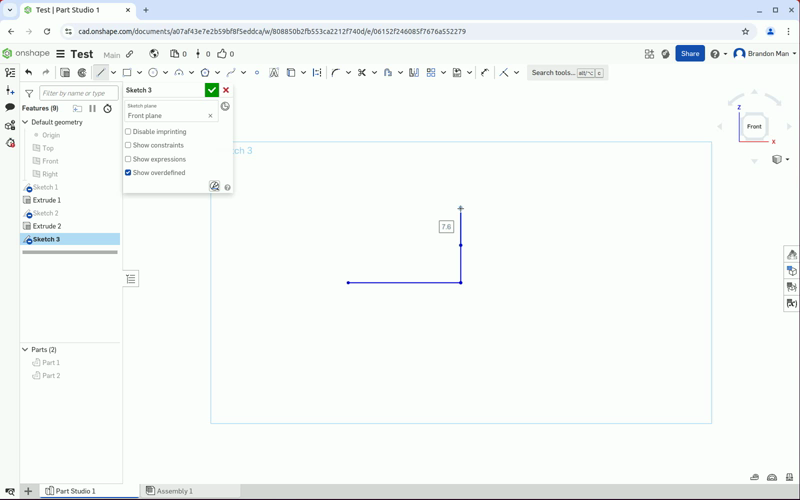
key_down(shift)
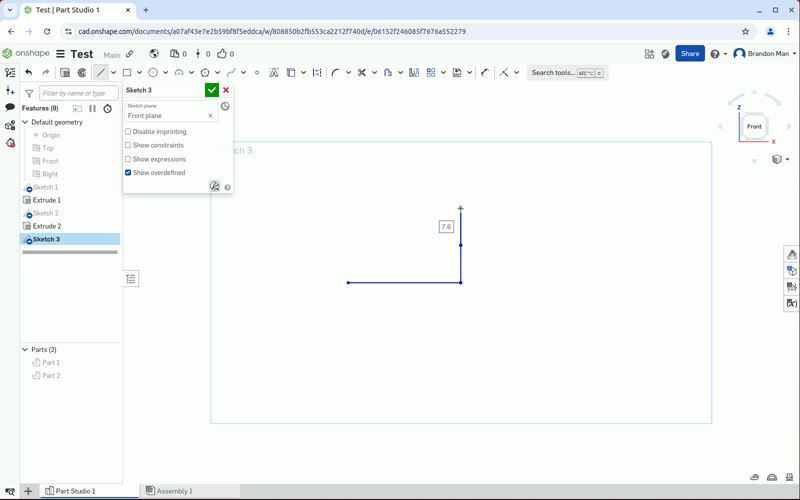
mouse_move(348, 208)
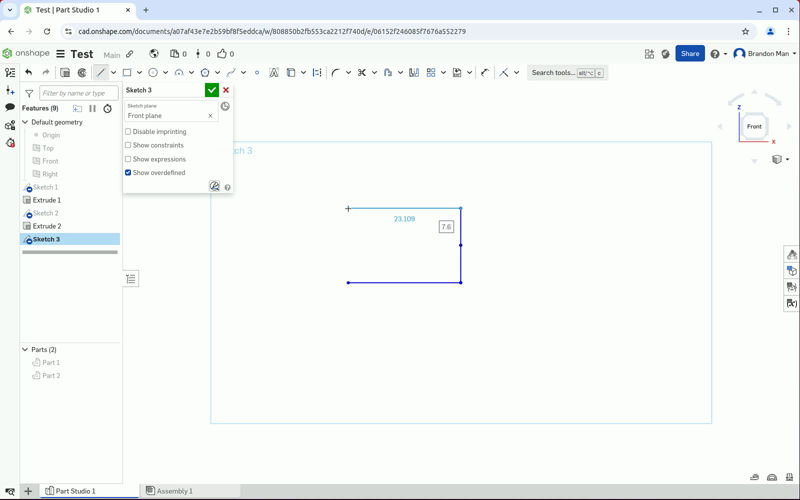
click(348, 208)
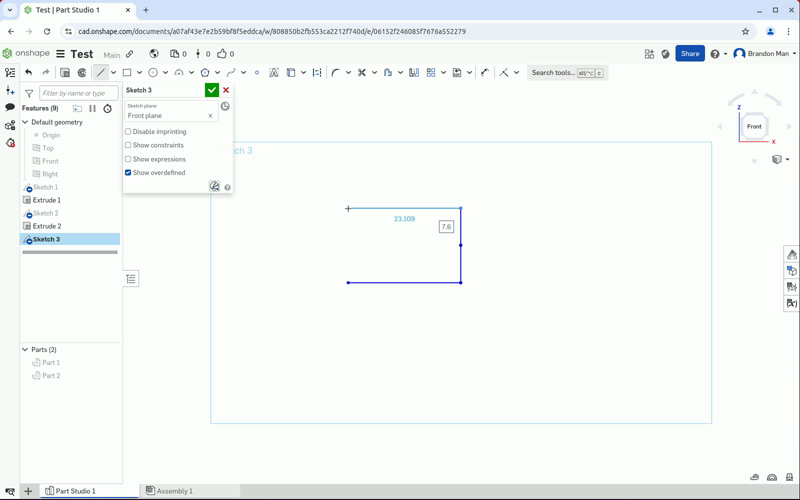
key_up(shift)
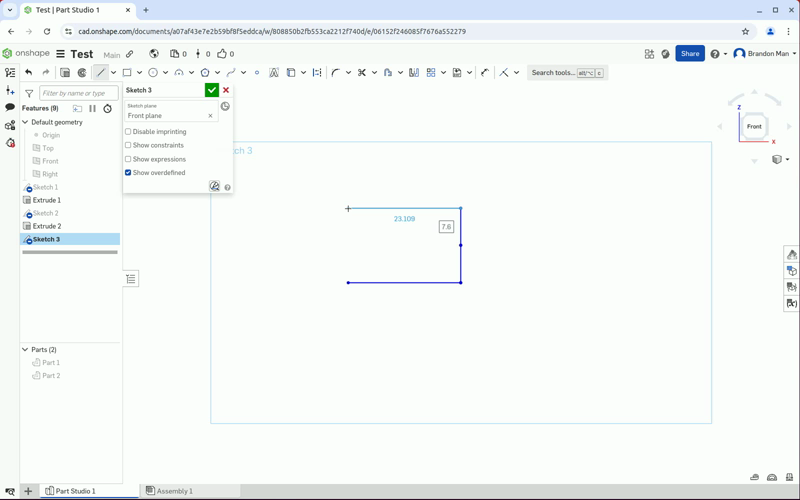
key_down(shift)
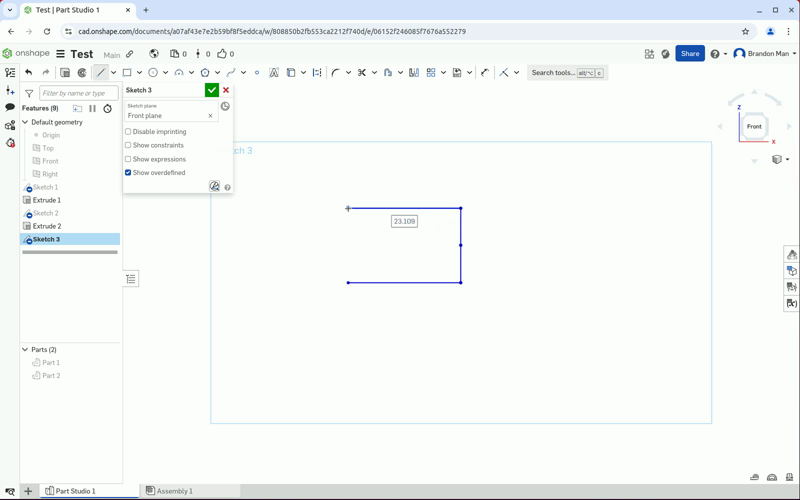
mouse_move(348, 282)
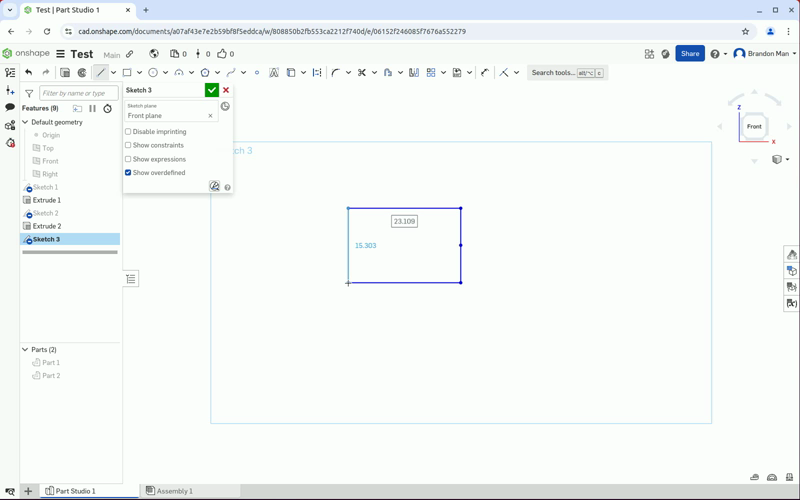
key_up(shift)
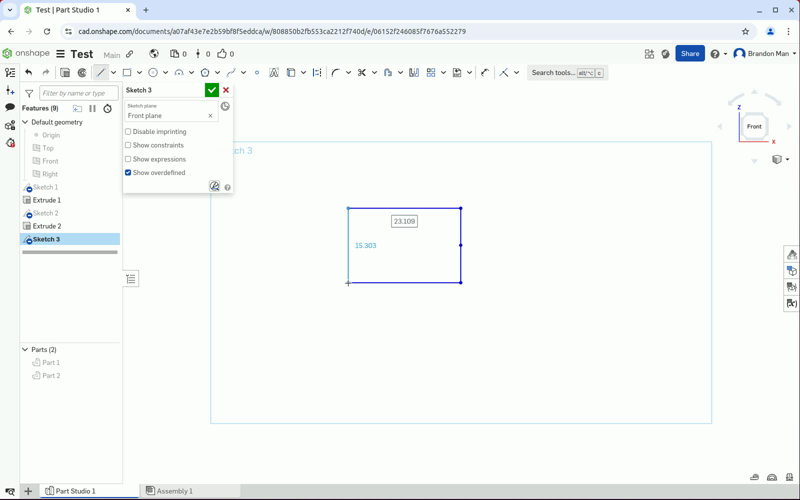
click(348, 282)
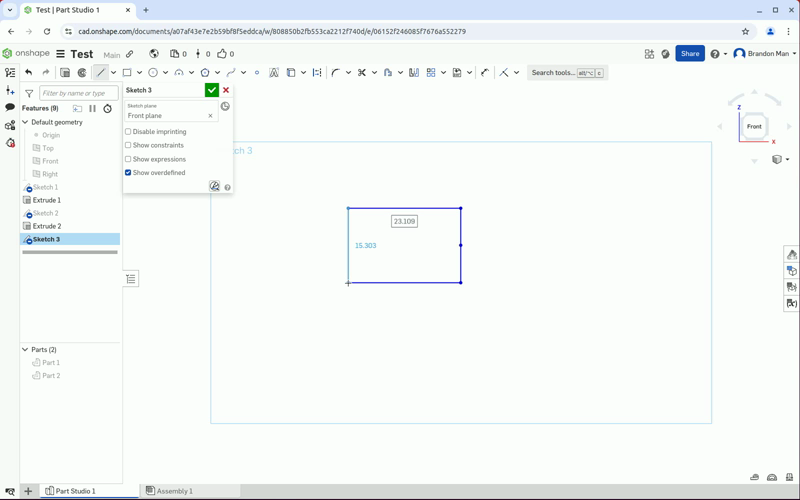
key(esc)
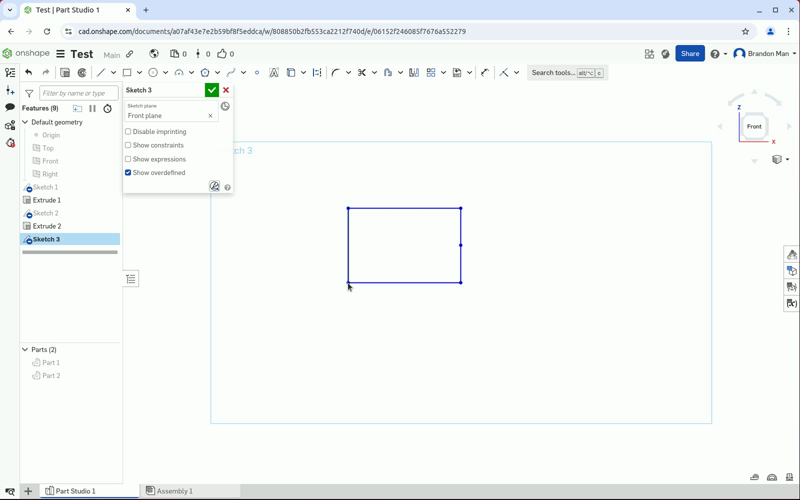
mouse_move(389, 247)
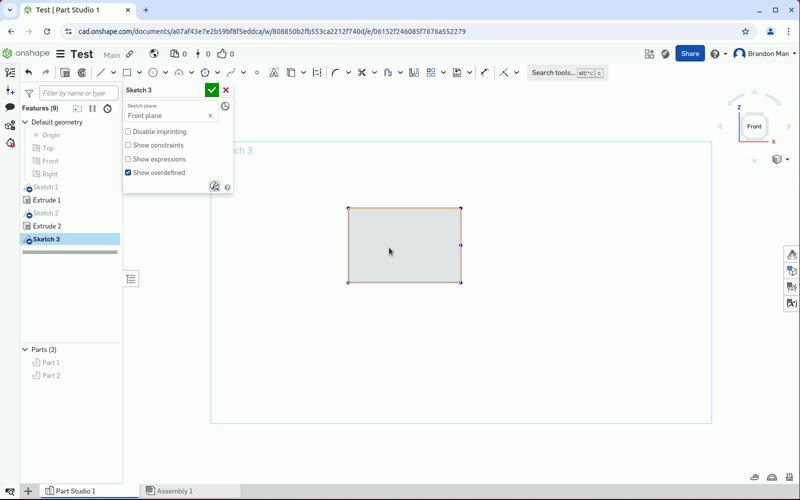
click(389, 247)
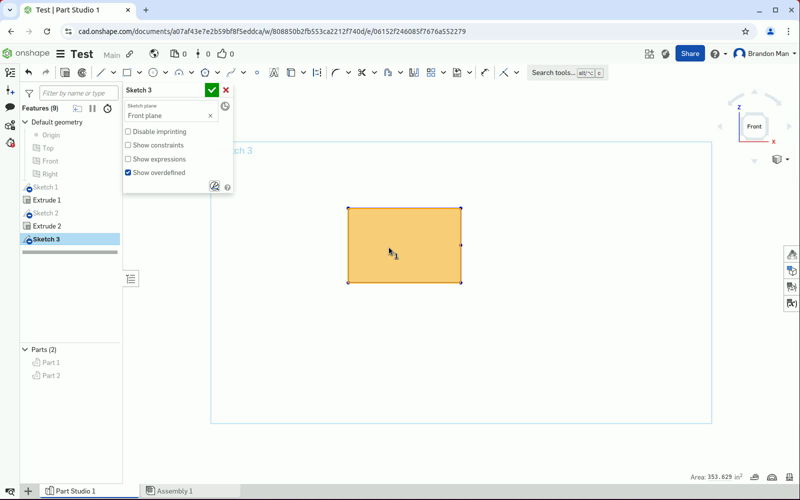
mouse_move(73, 352)
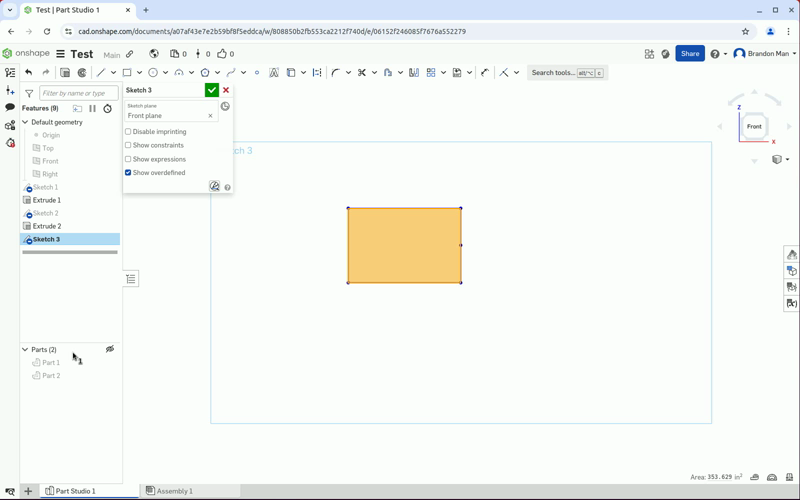
key(shift+y)
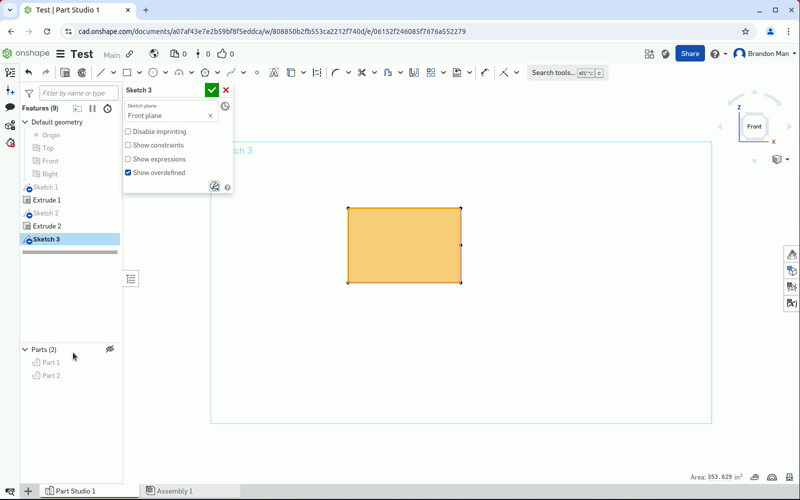
key(shift+e)
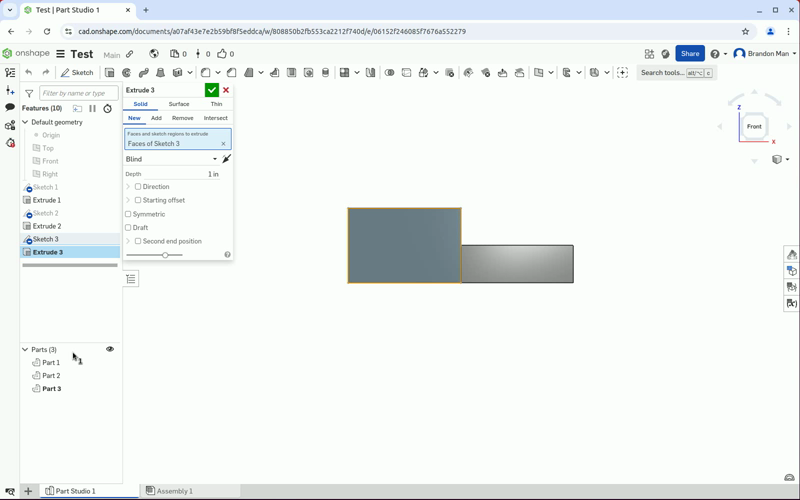
mouse_move(143, 106)
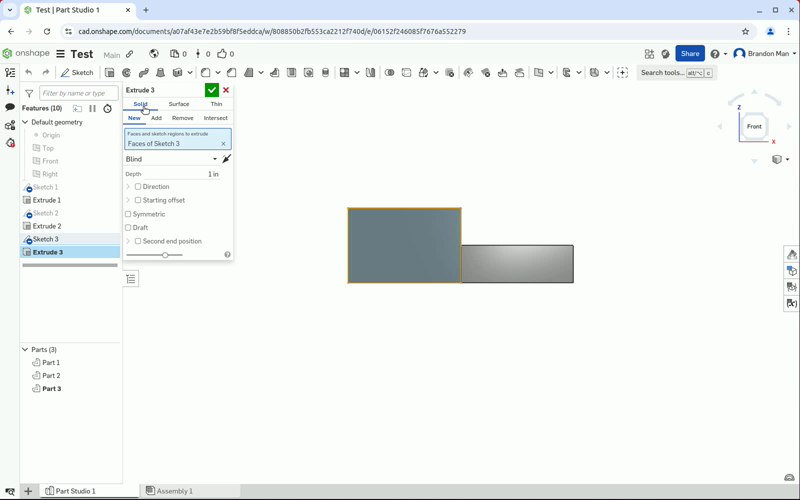
click(143, 106)
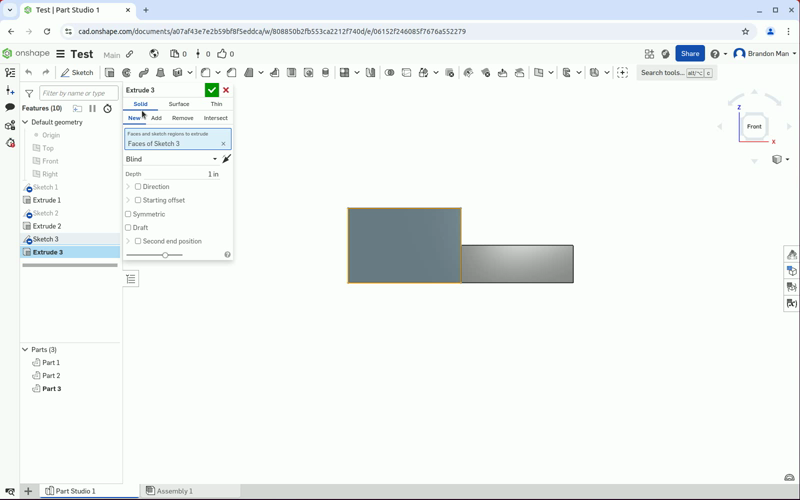
mouse_move(137, 120)
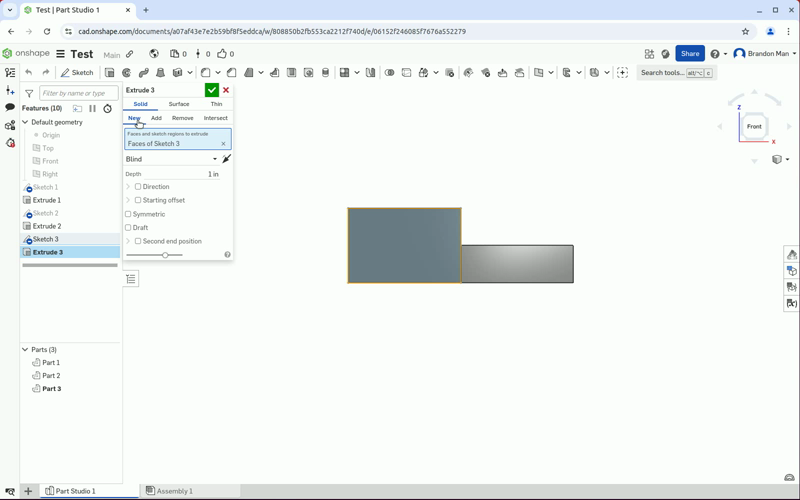
click(137, 120)
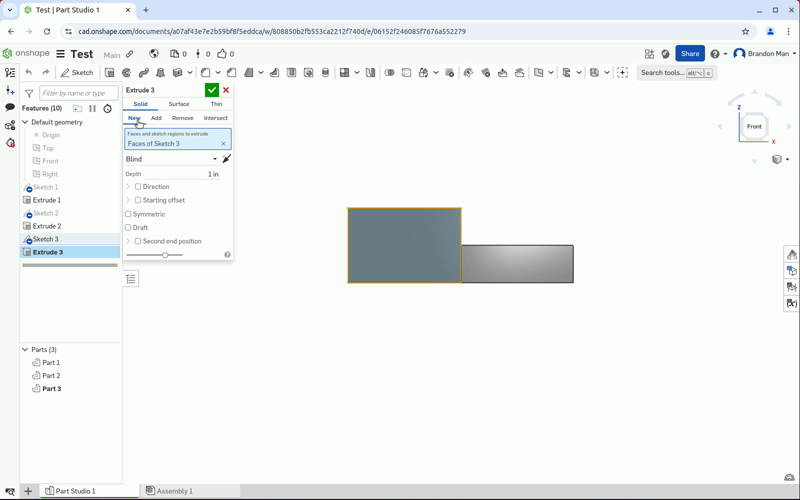
key(tab, 4)
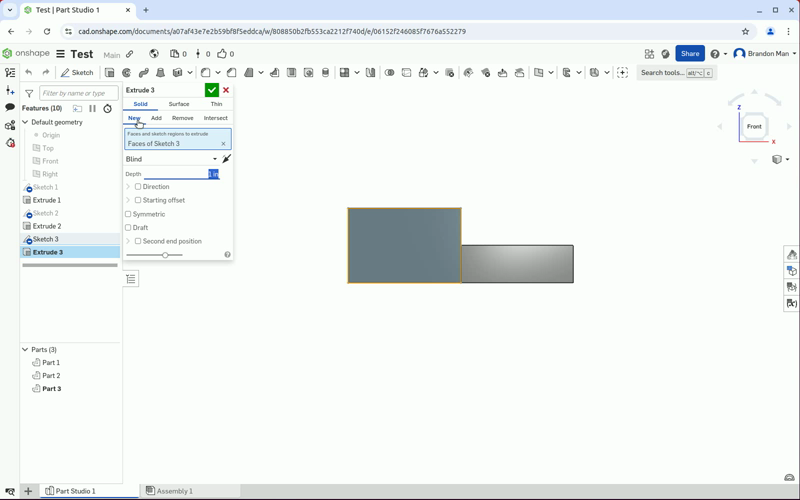
text(23.108)
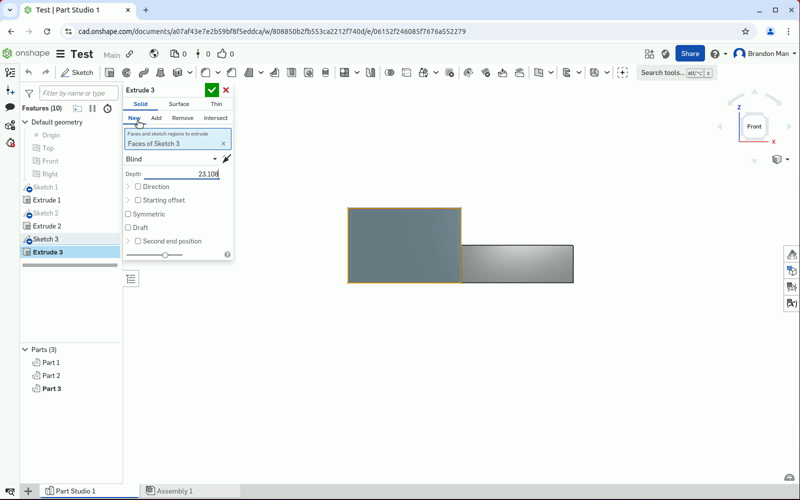
key(enter)
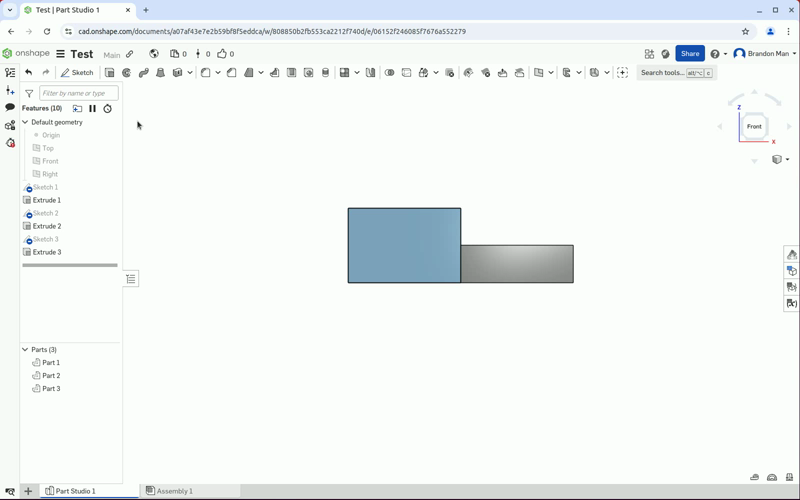
key(shift+h)
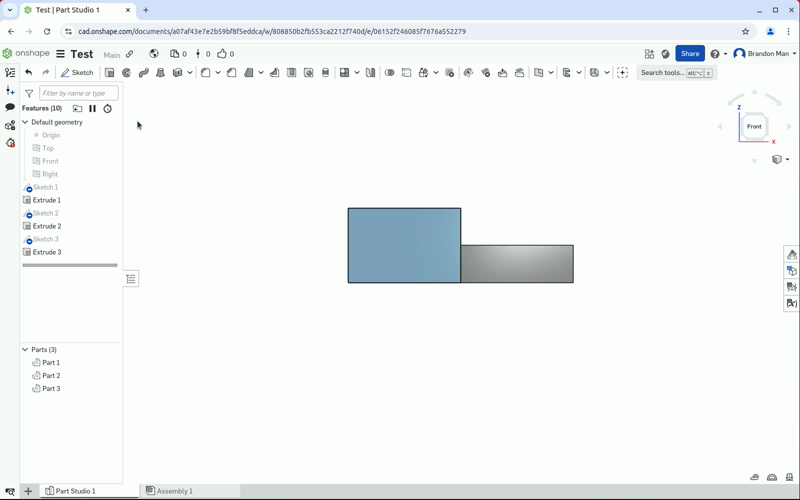
key(shift+h)
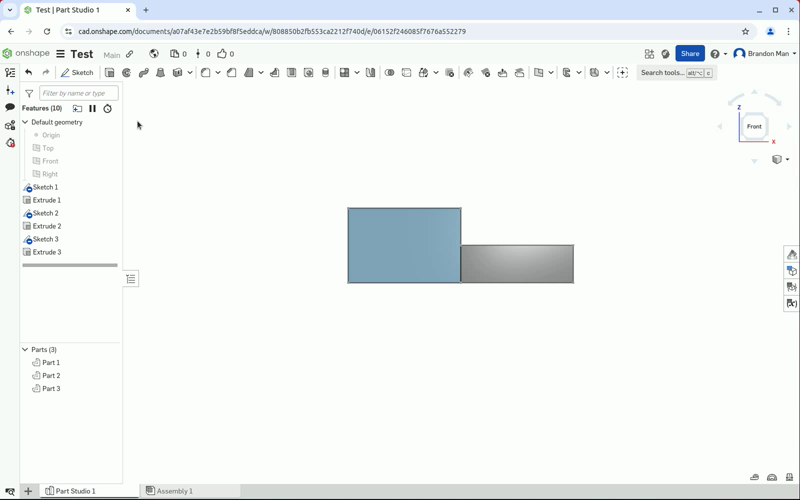
key(shift+7)
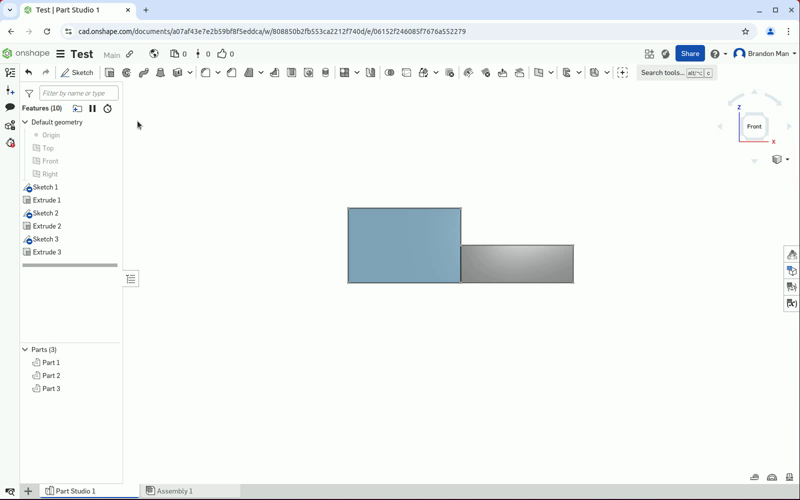
key(left, 2)
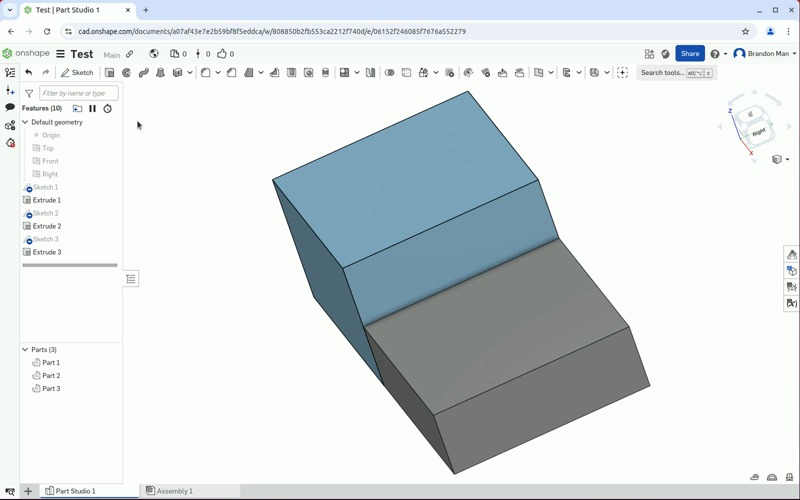
key(down, 2)
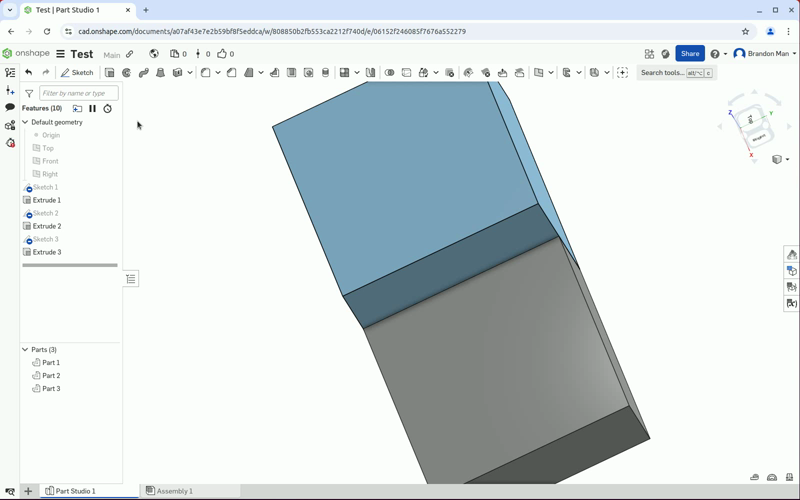
key(up, 2)
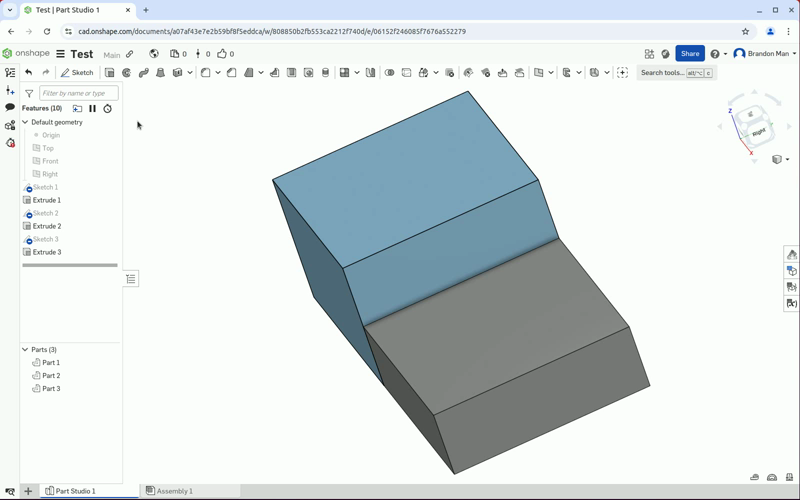
key(right, 2)
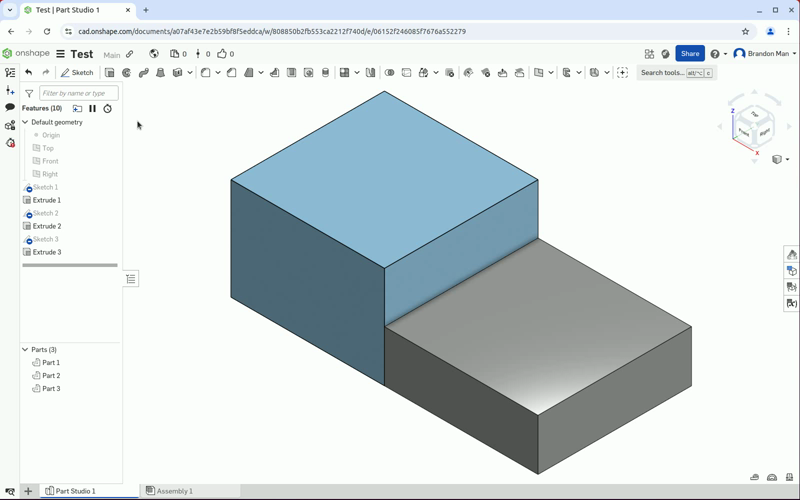
mouse_move(73, 189)
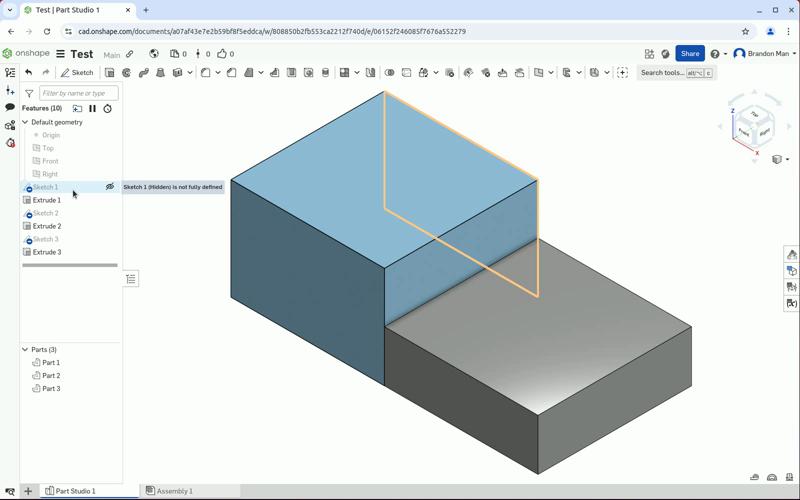
click(73, 189)